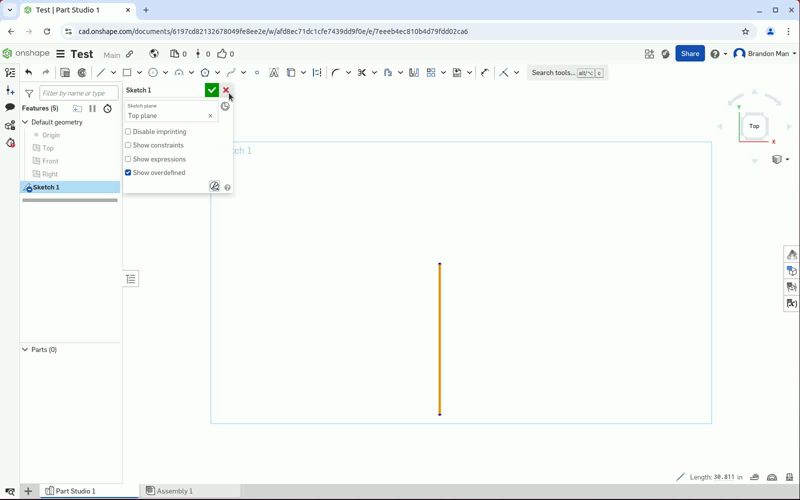
key(shift+h)
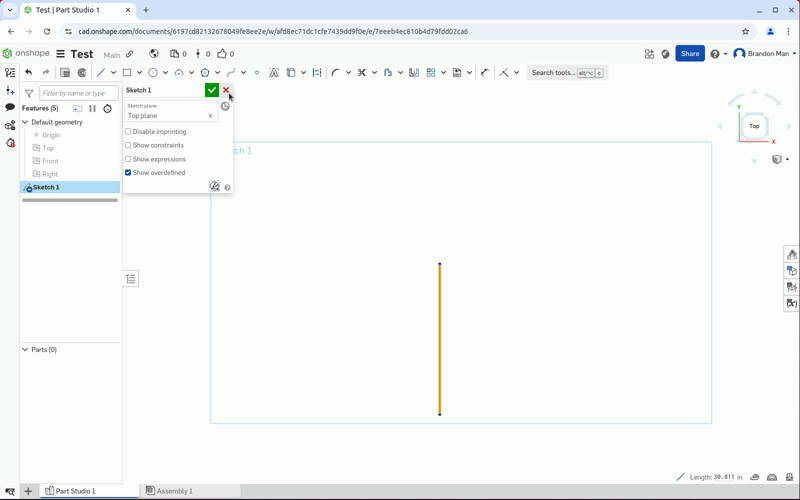
key(shift+s)
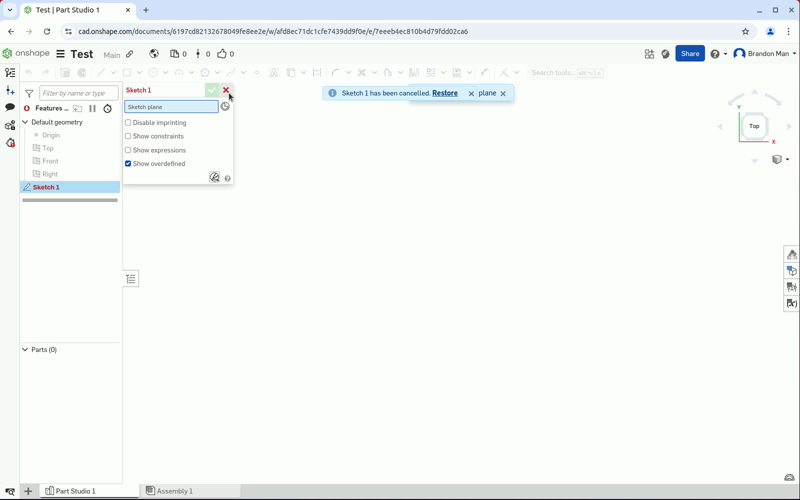
mouse_move(73, 150)
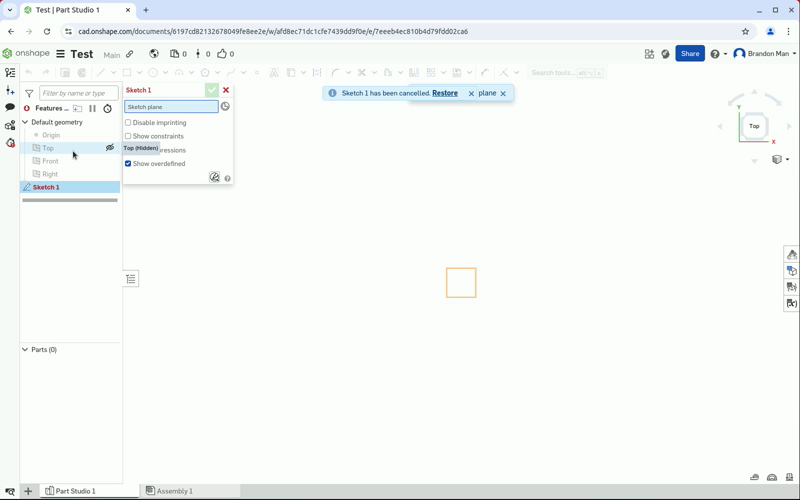
click(73, 150)
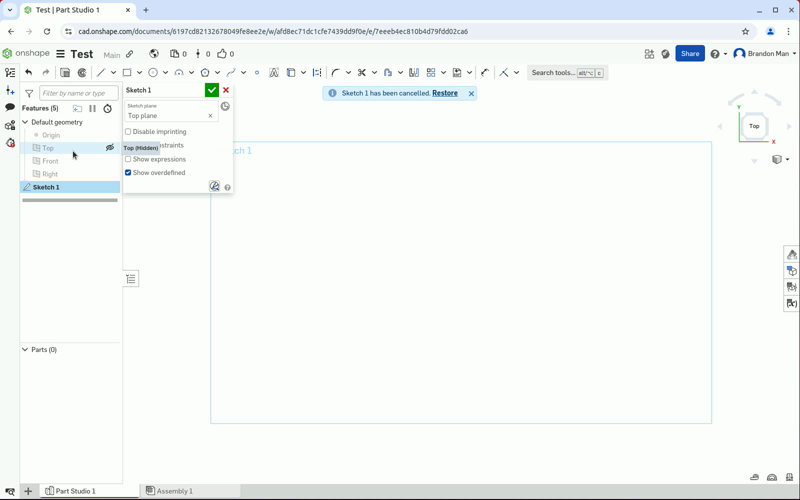
mouse_move(73, 352)
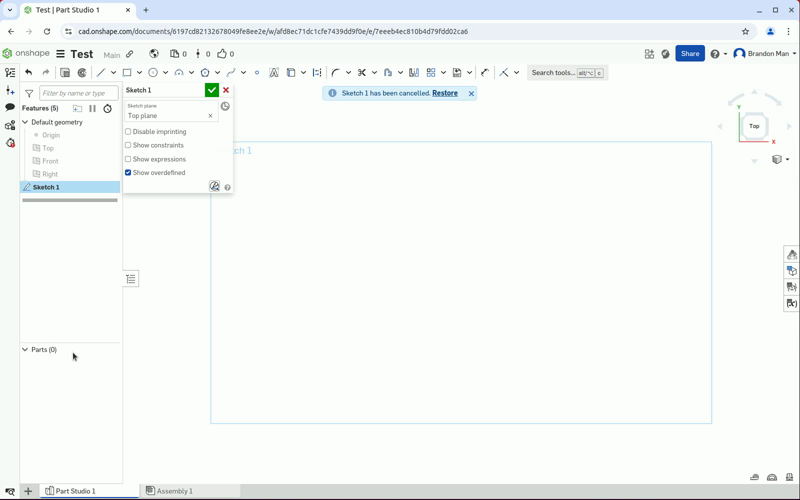
key(y)
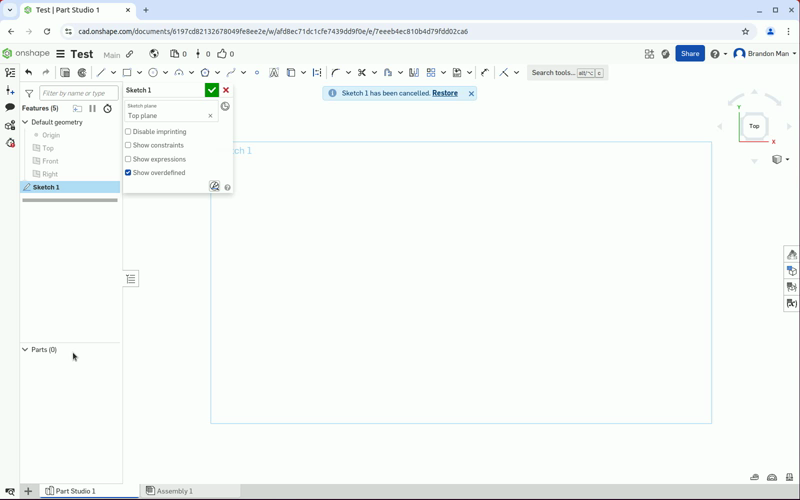
key(c)
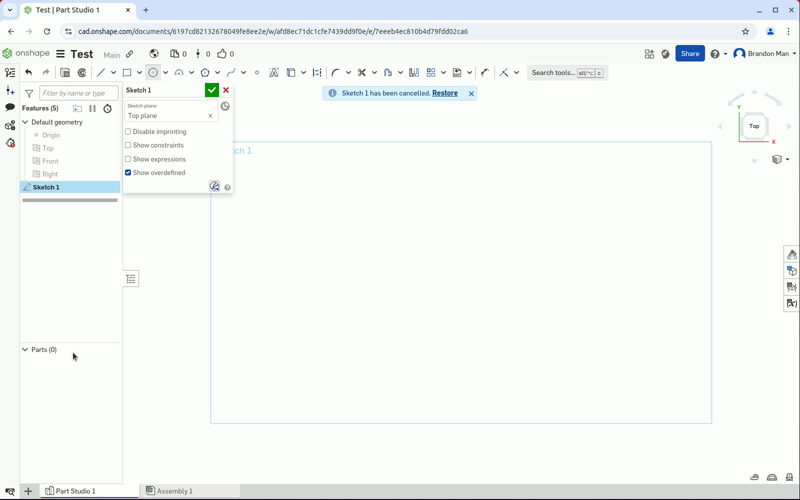
key_down(shift)
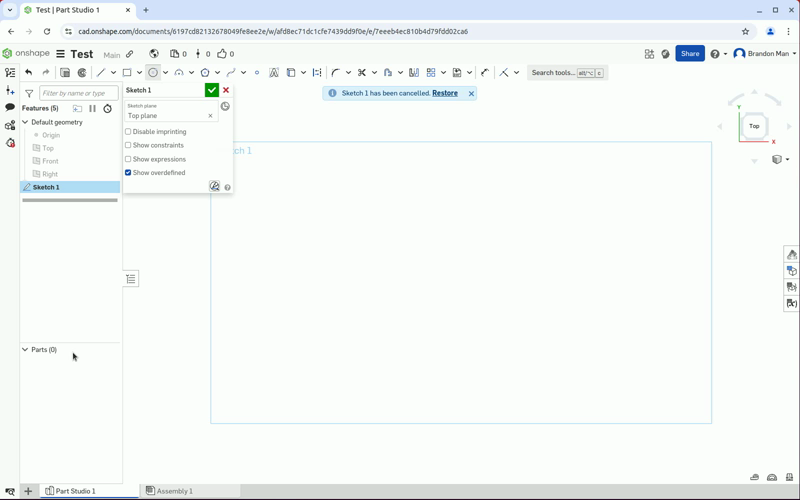
mouse_move(461, 282)
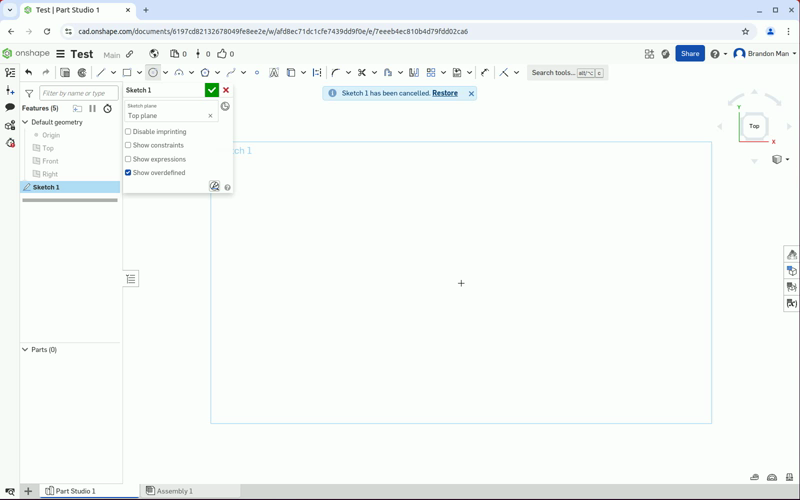
click(461, 282)
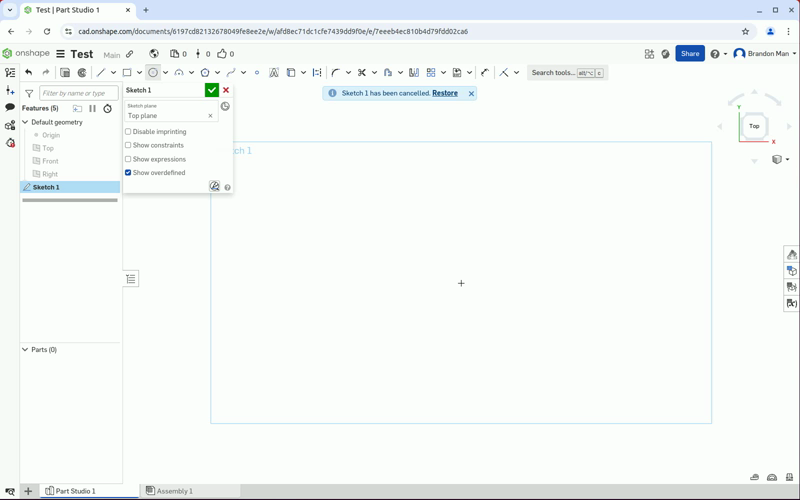
key_up(shift)
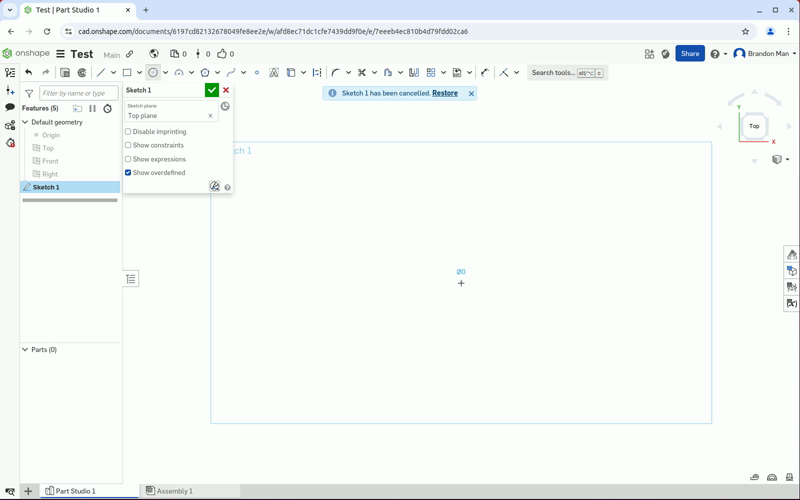
mouse_move(512, 282)
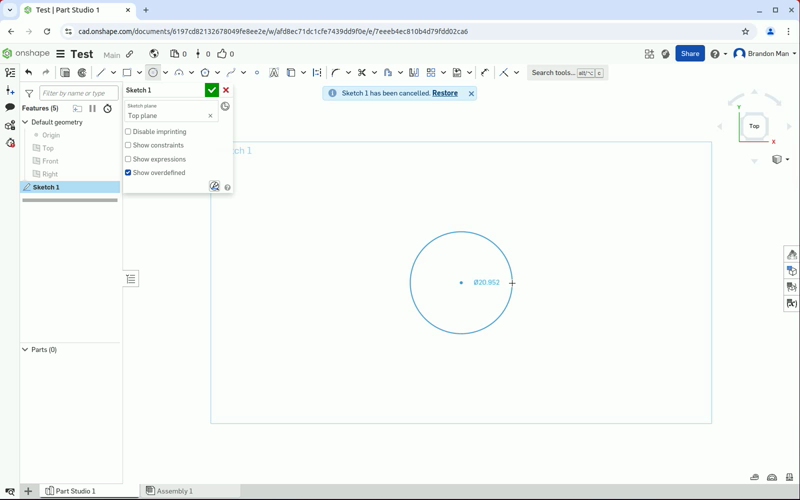
click(512, 282)
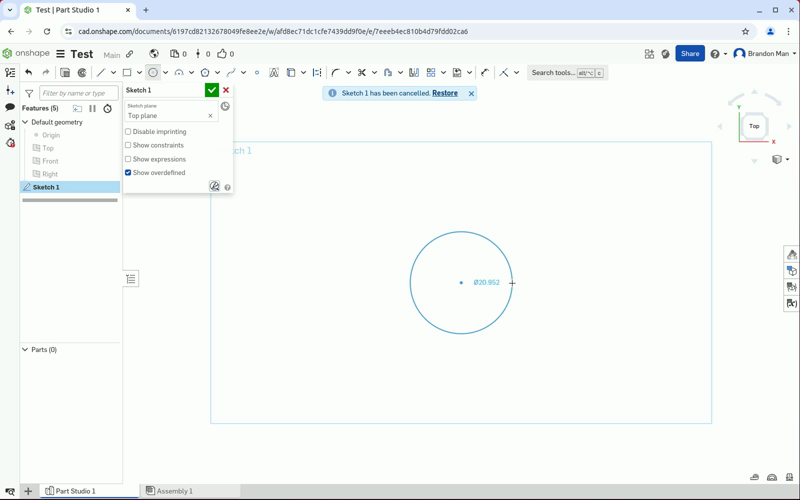
key(esc)
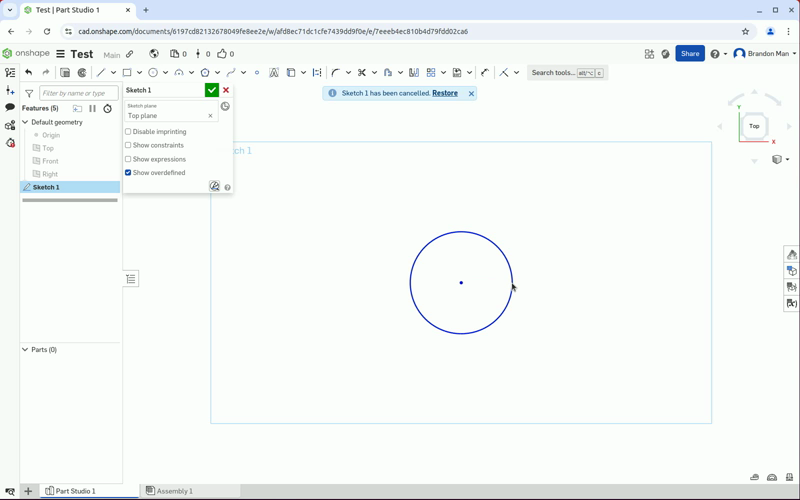
key(c)
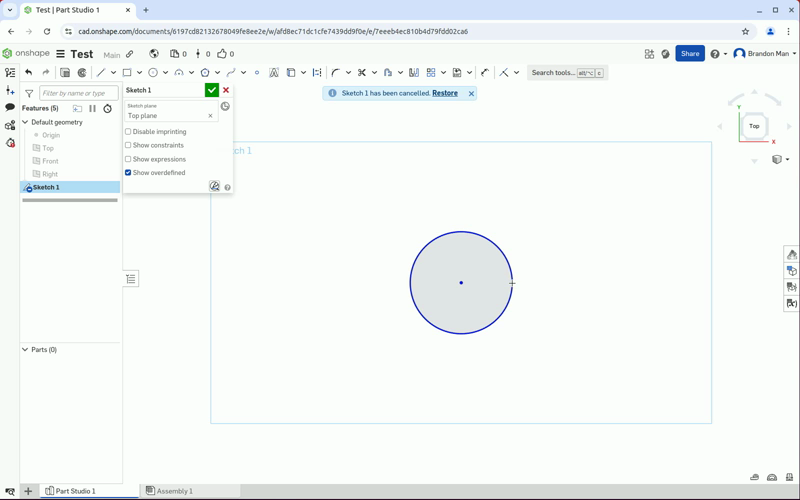
key_down(shift)
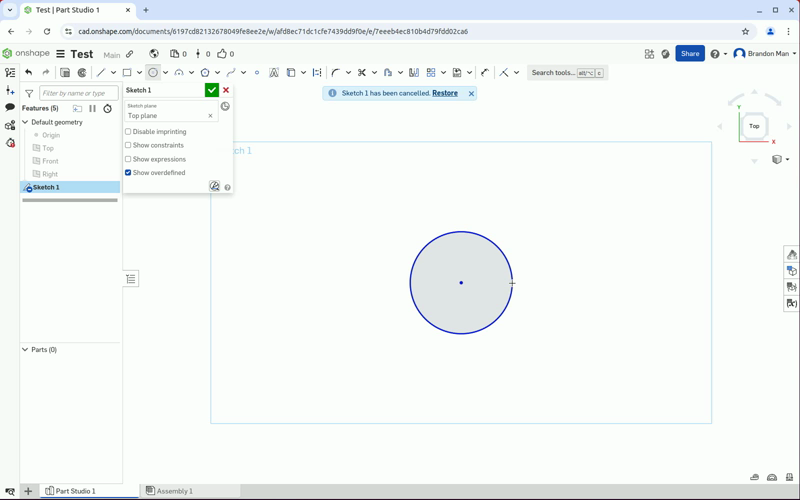
mouse_move(461, 282)
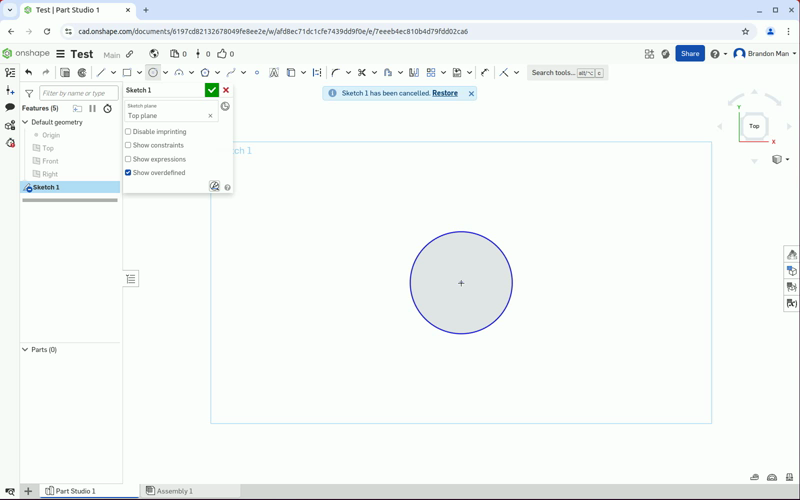
click(461, 282)
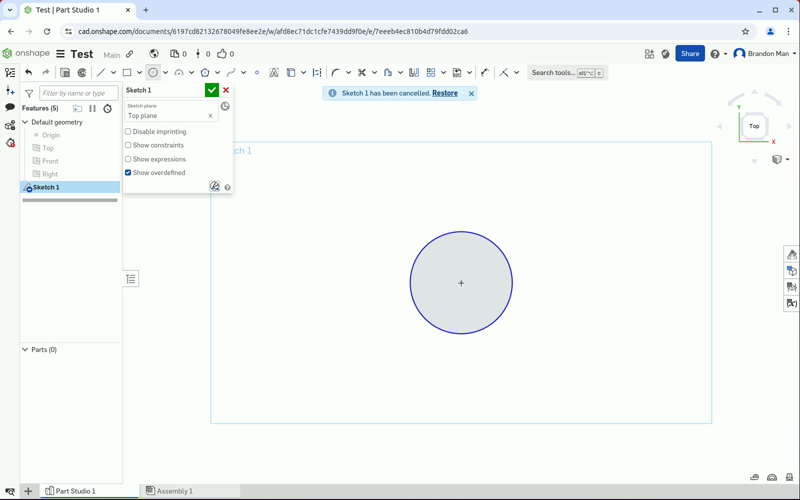
key_up(shift)
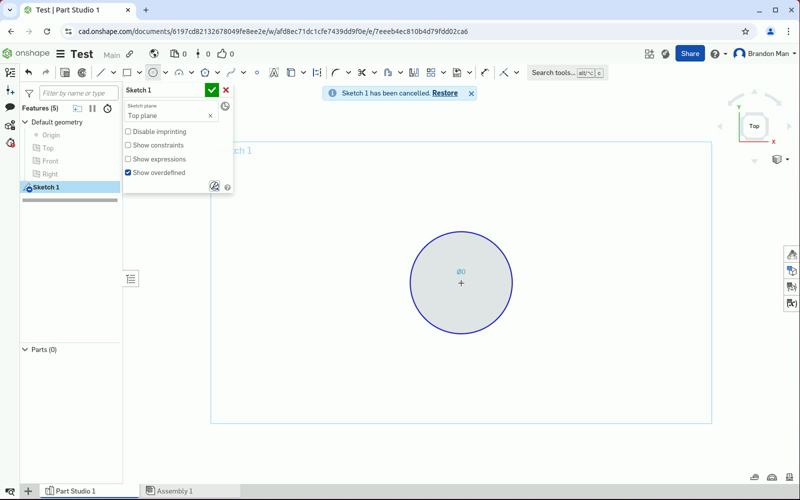
mouse_move(506, 282)
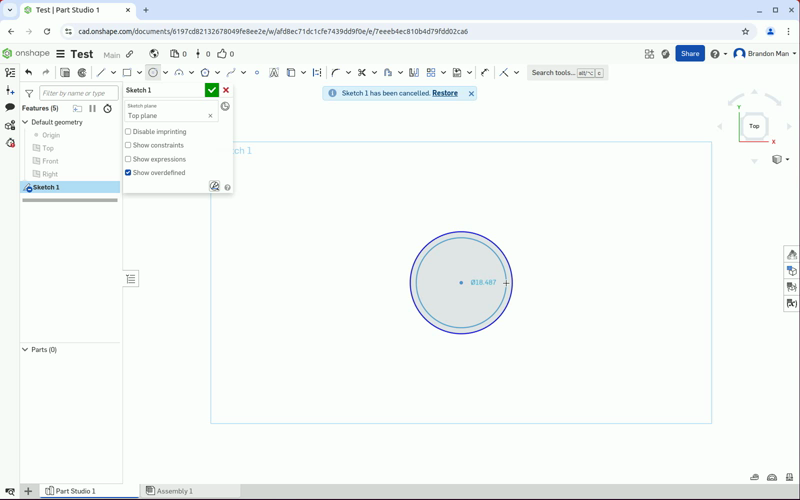
click(506, 282)
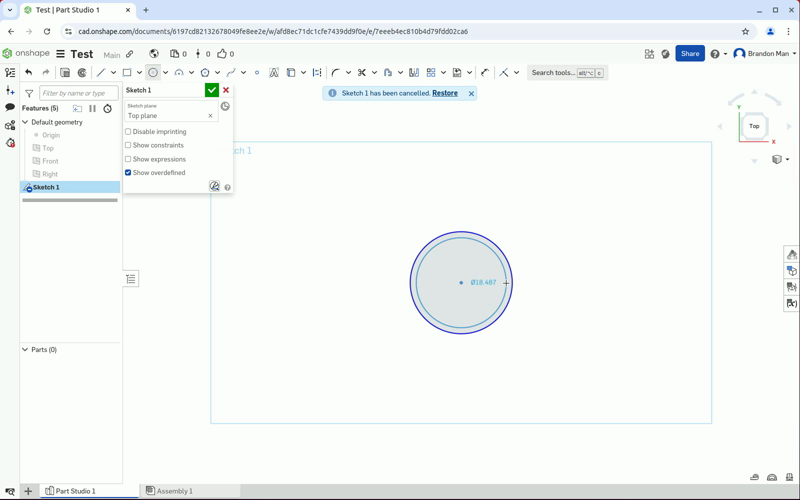
key(esc)
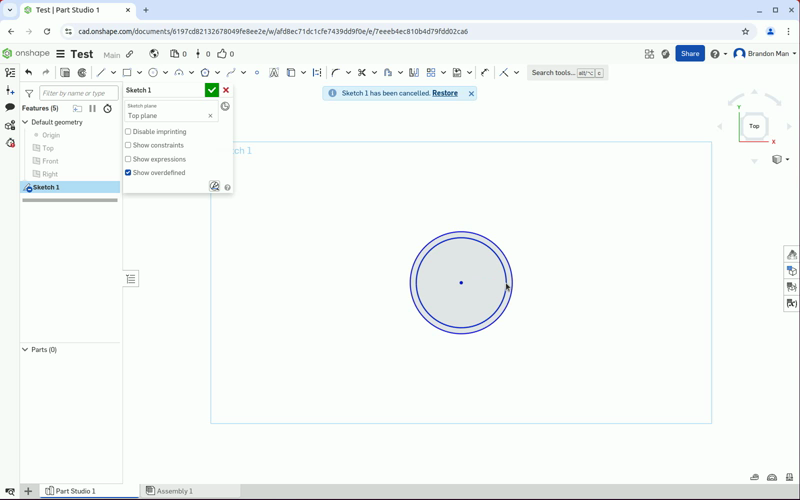
mouse_move(497, 314)
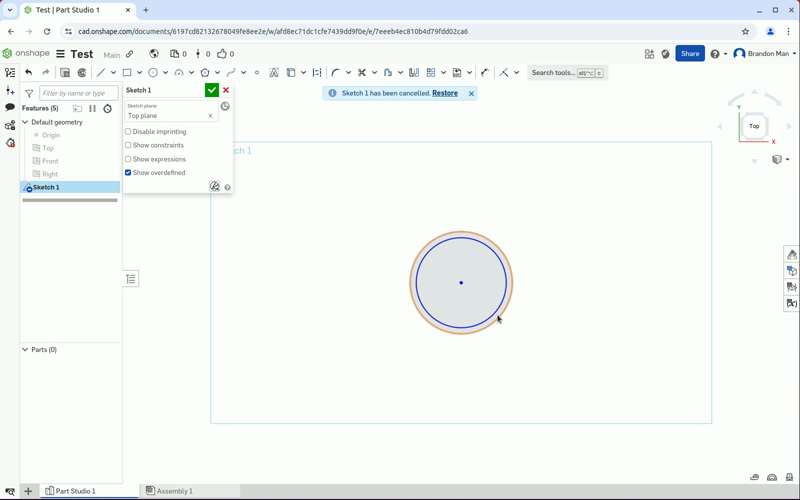
click(497, 314)
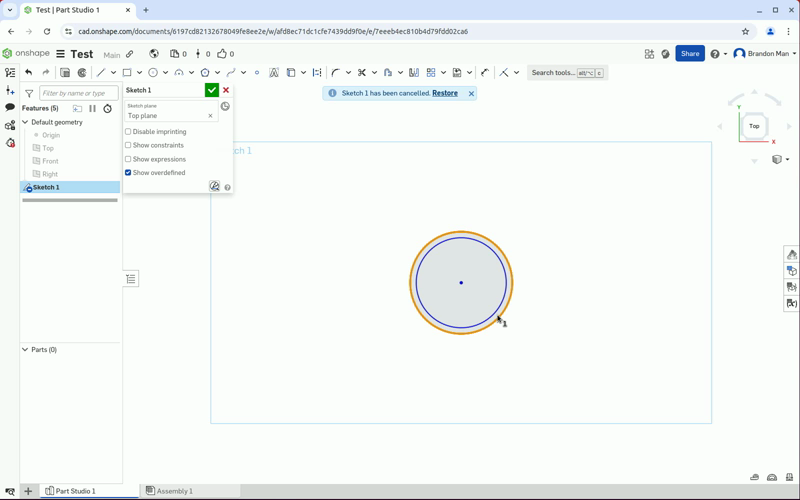
mouse_move(73, 352)
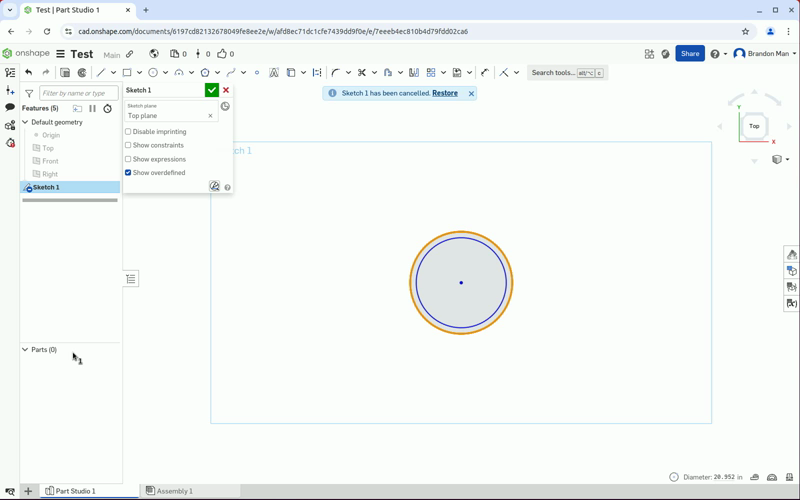
key(shift+y)
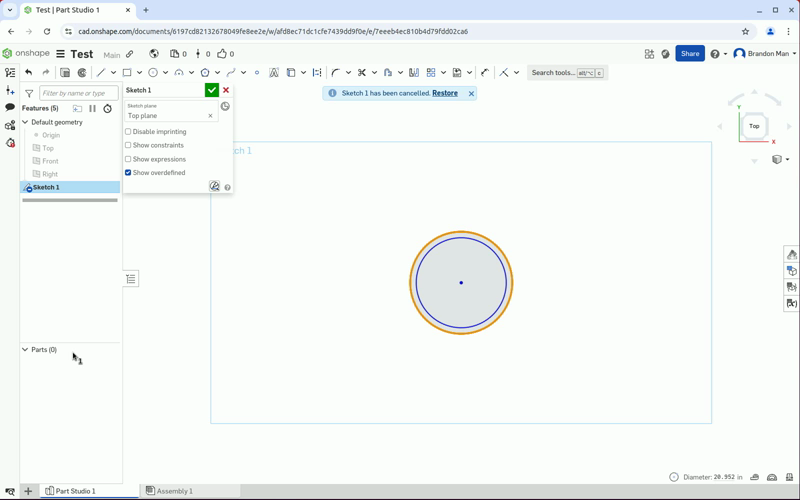
key(shift+e)
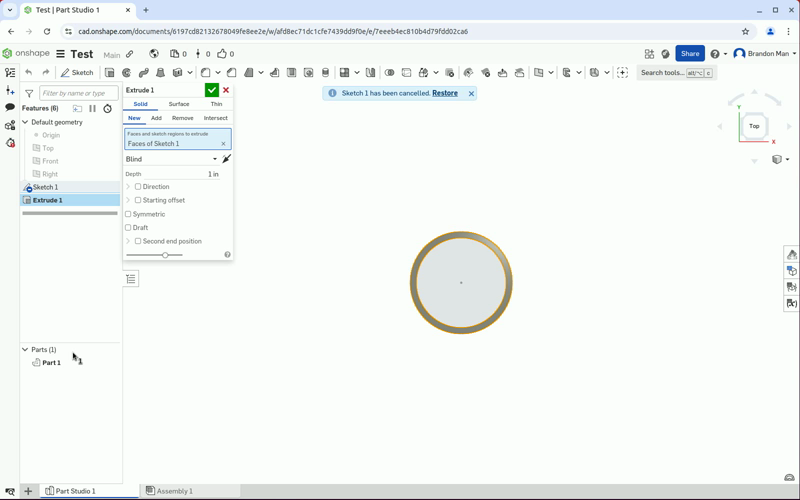
mouse_move(143, 106)
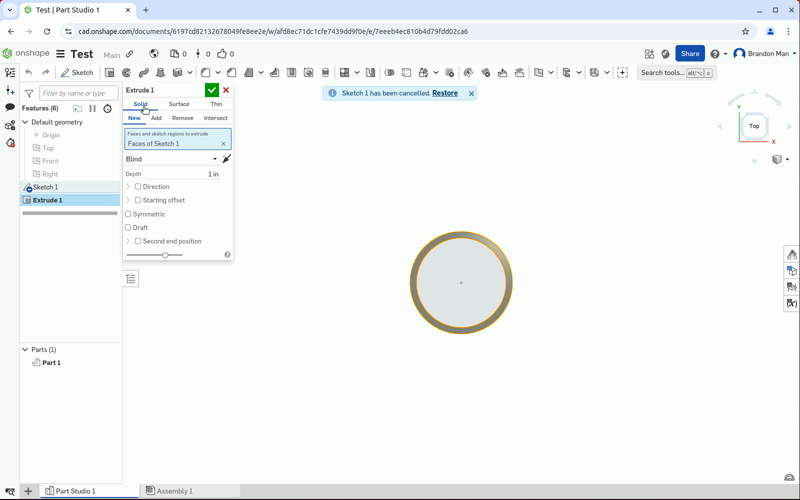
click(143, 106)
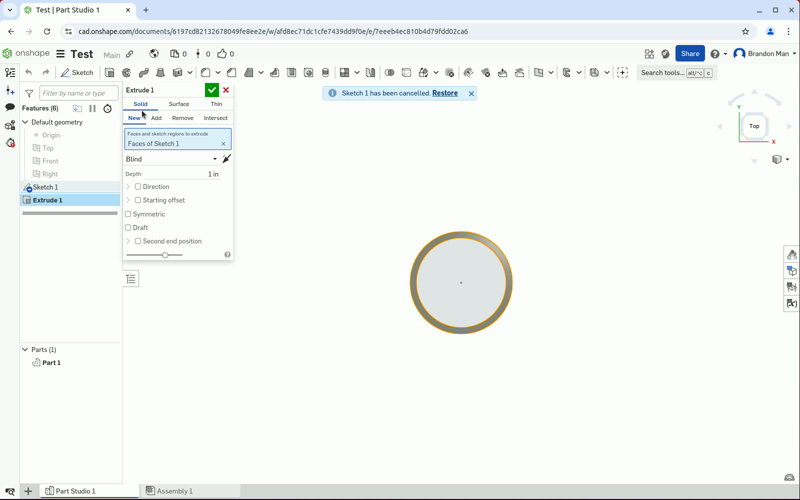
mouse_move(137, 120)
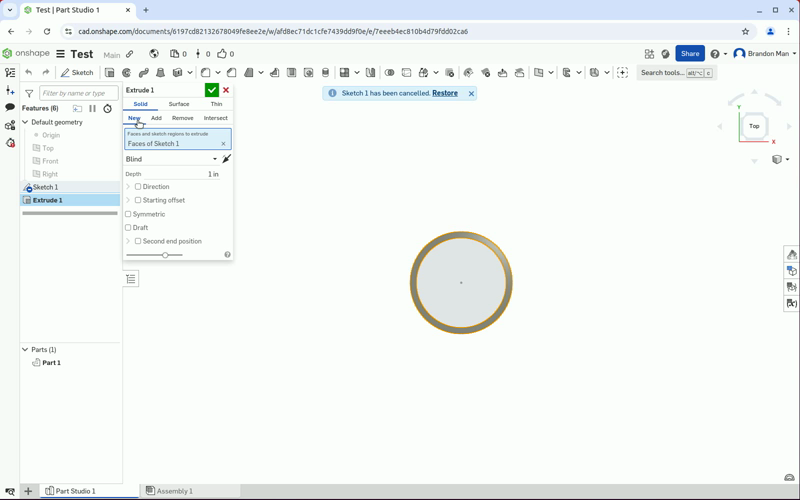
click(137, 120)
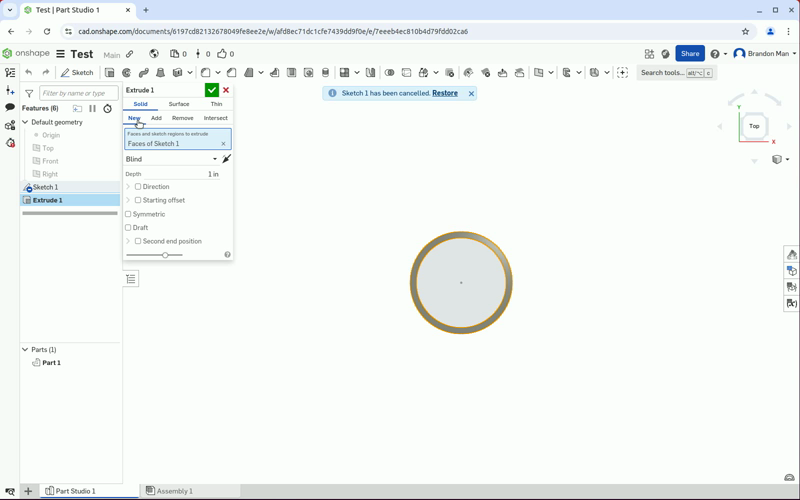
key(tab, 4)
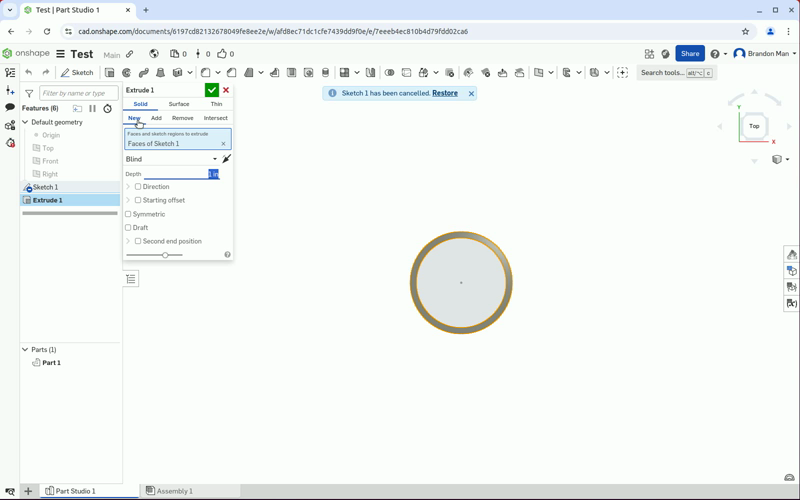
text(23.108)
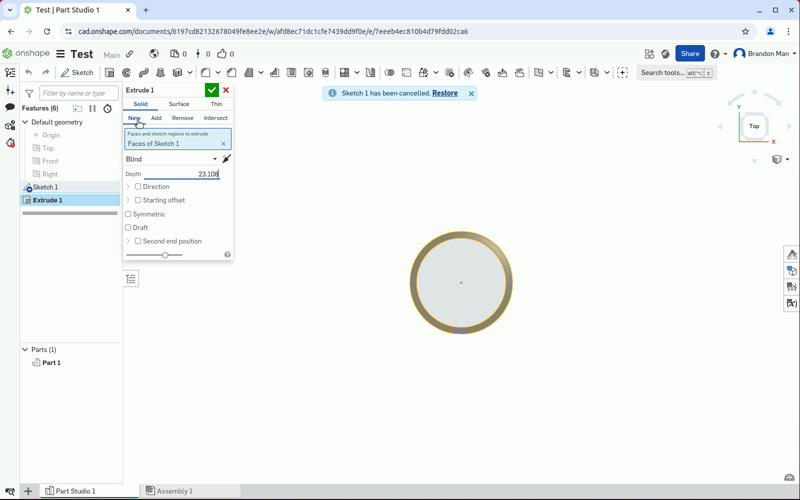
key(enter)
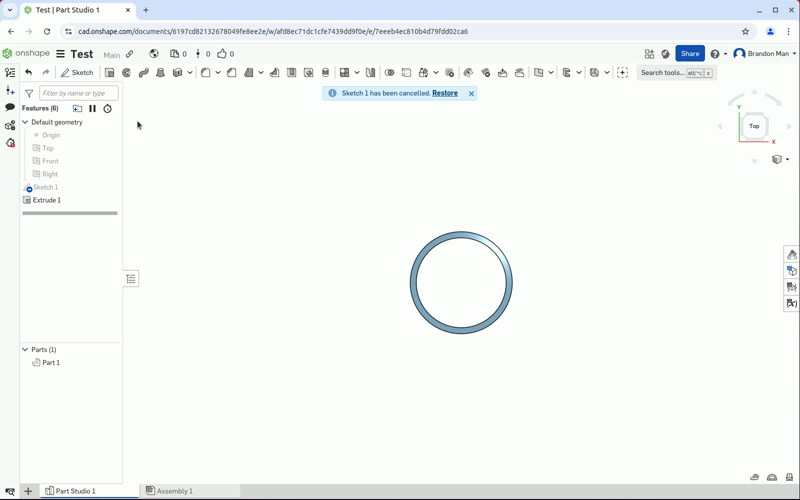
key(shift+h)
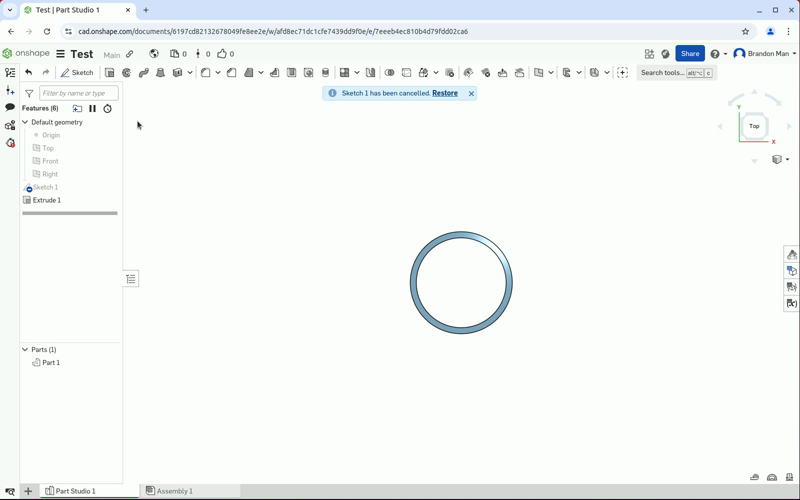
key(shift+h)
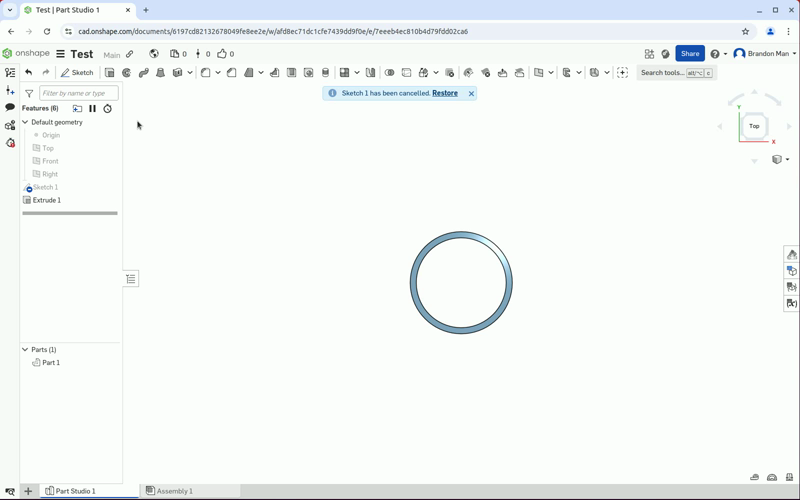
mouse_move(73, 189)
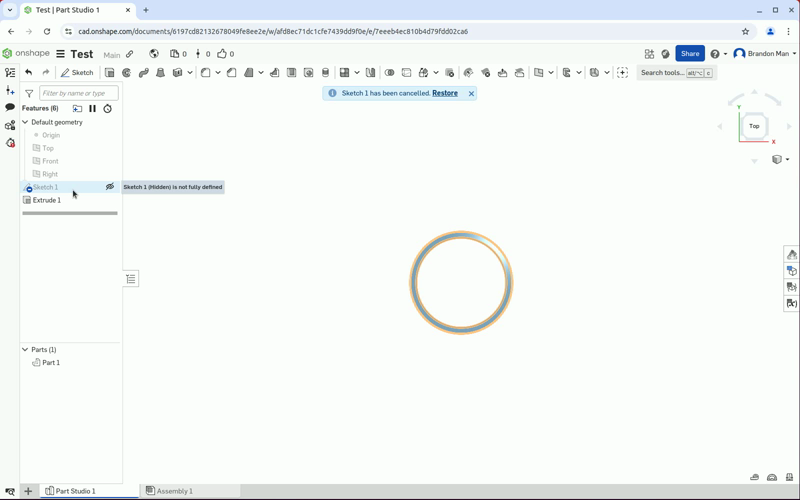
click(73, 189)
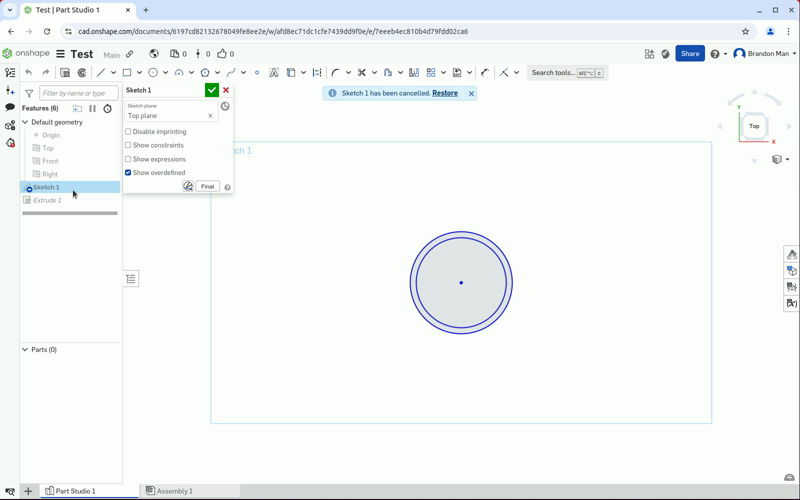
mouse_move(229, 92)
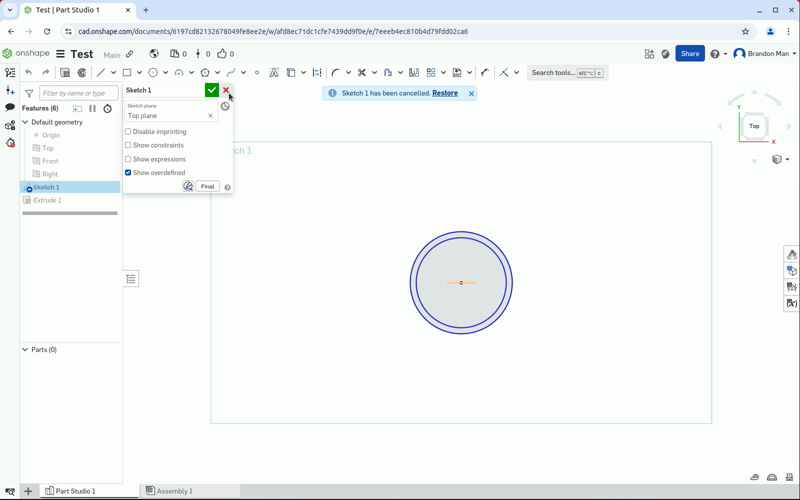
click(229, 92)
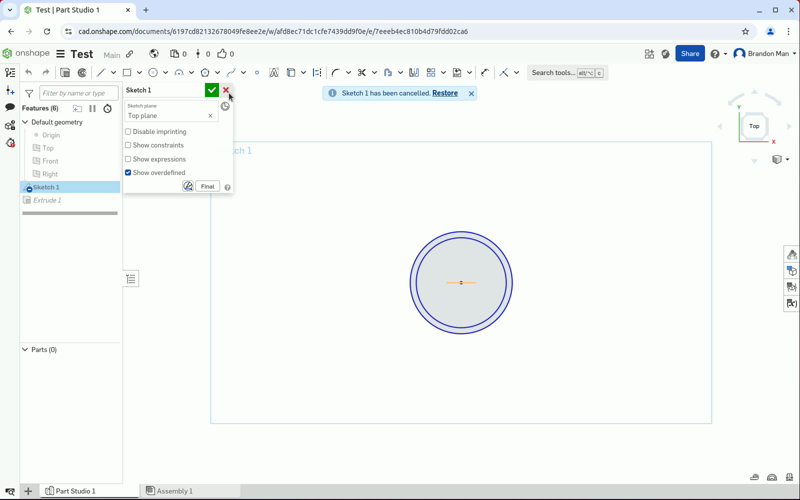
key(shift+s)
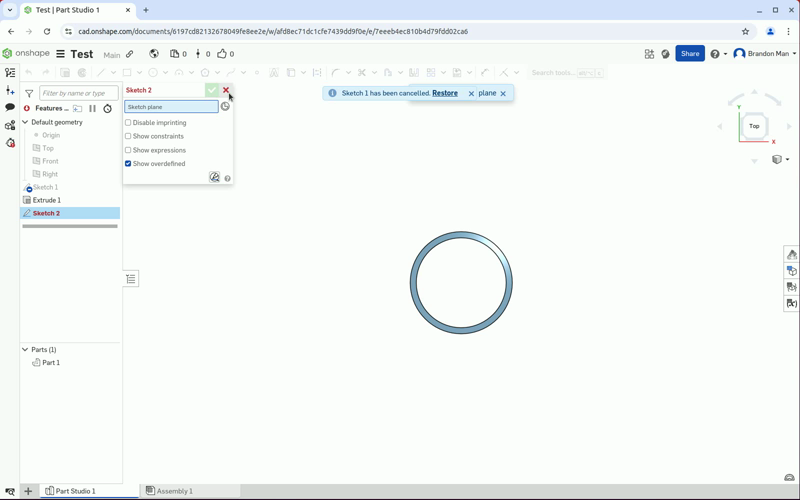
mouse_move(73, 150)
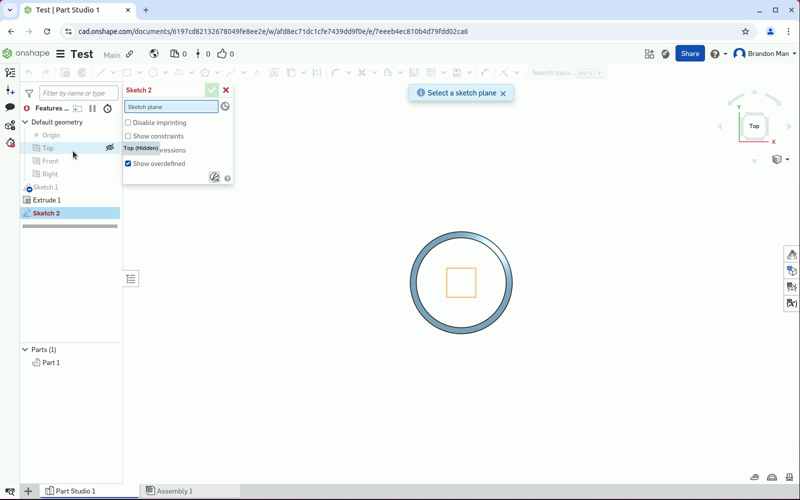
click(73, 150)
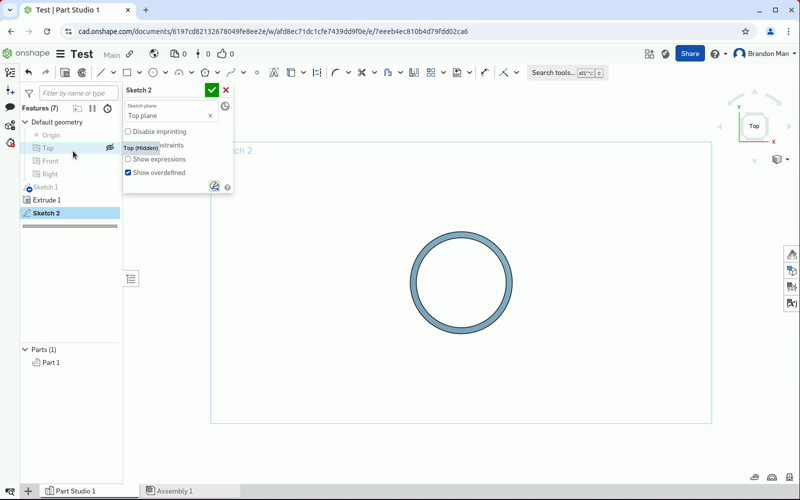
mouse_move(73, 352)
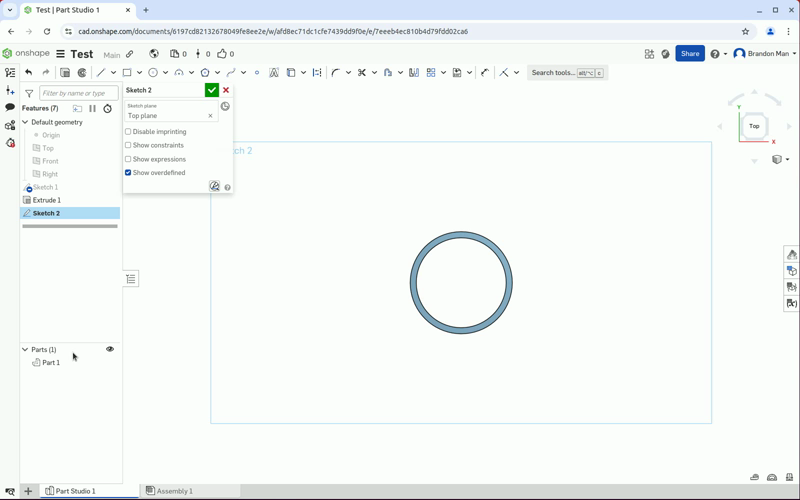
key(y)
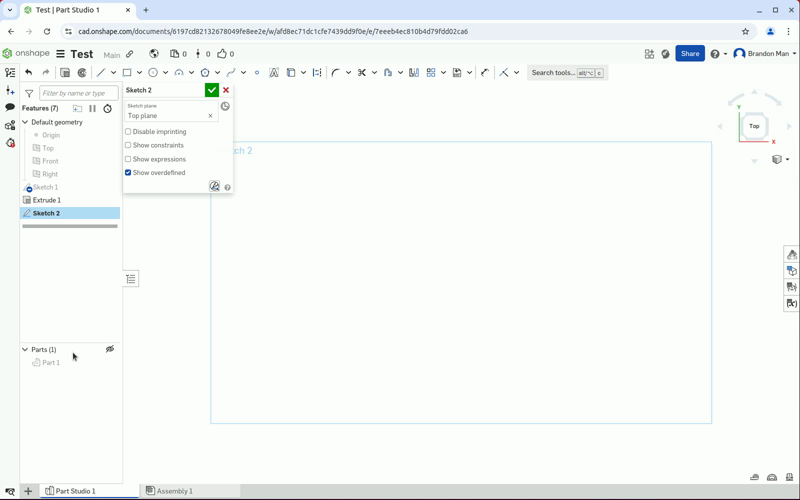
key(l)
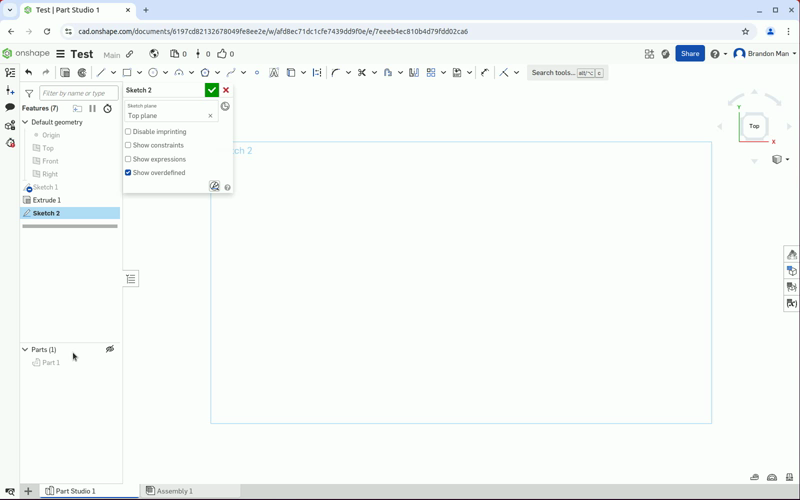
key_down(shift)
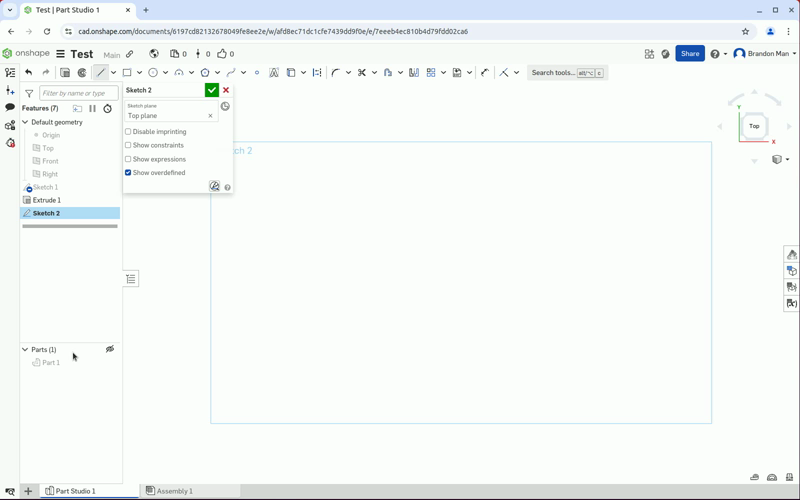
mouse_move(419, 300)
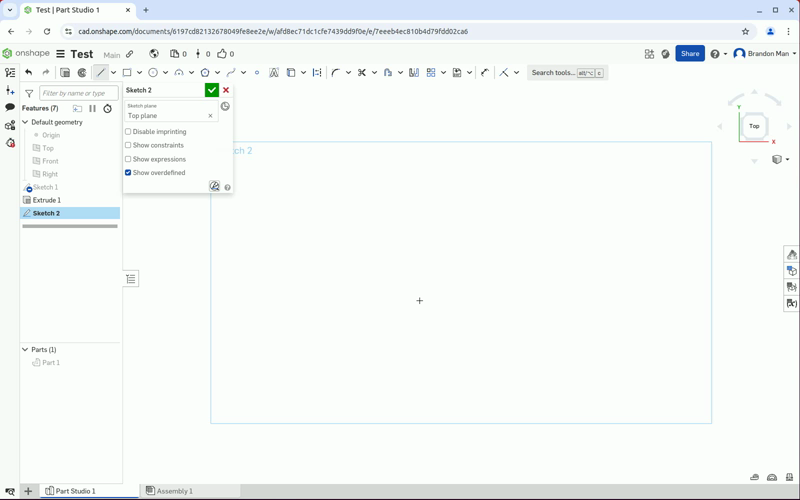
click(419, 300)
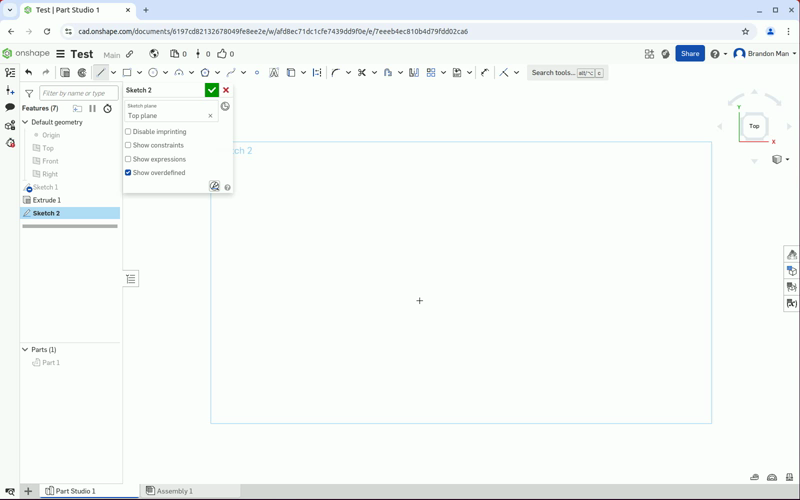
key_up(shift)
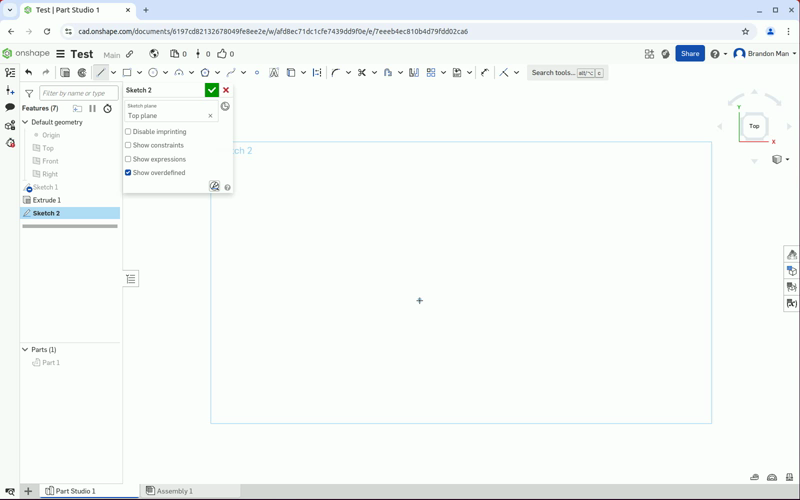
key_down(shift)
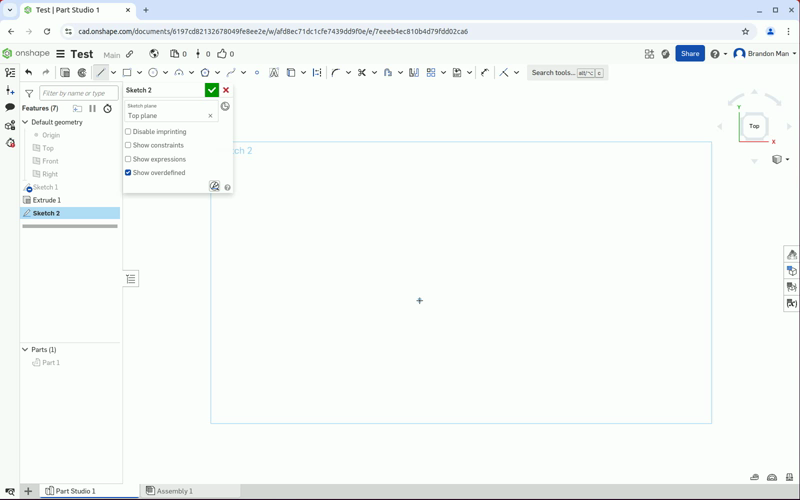
mouse_move(449, 300)
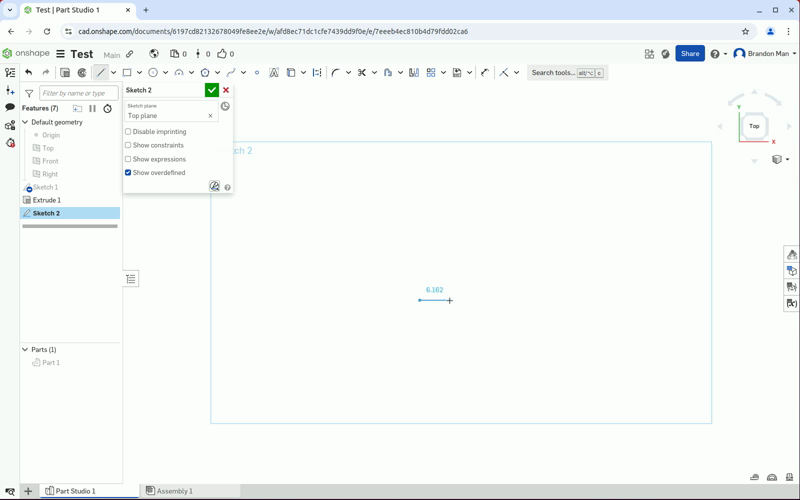
mouse_move(455, 300)
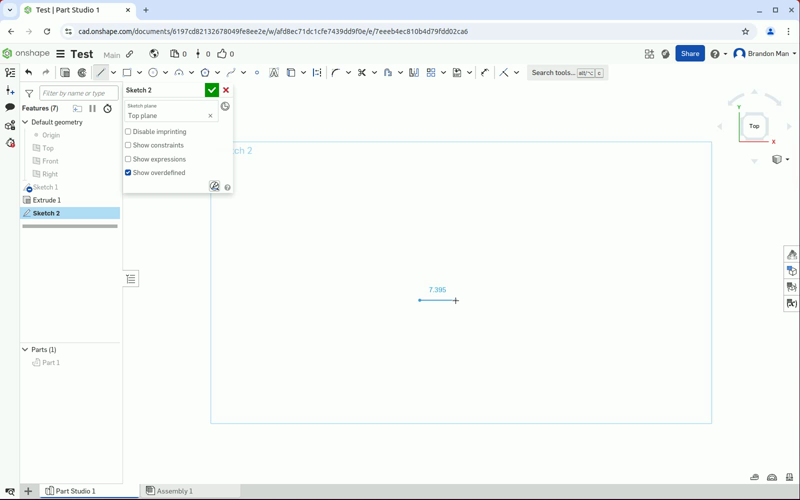
click(455, 300)
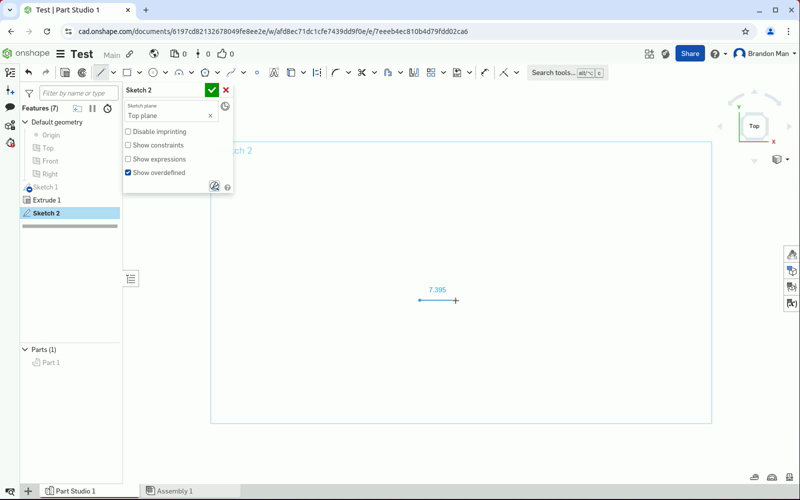
key_up(shift)
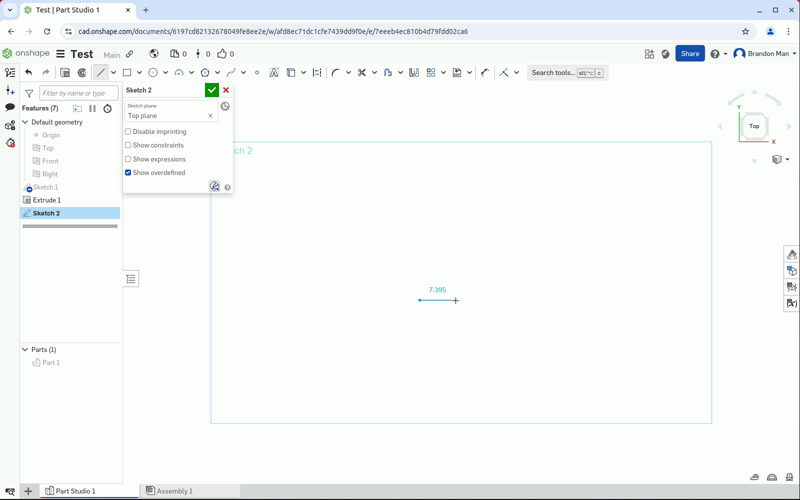
key_down(shift)
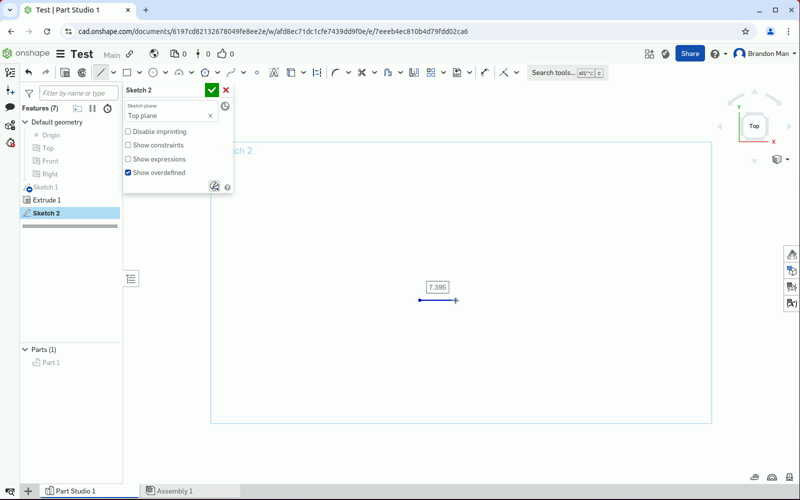
mouse_move(485, 300)
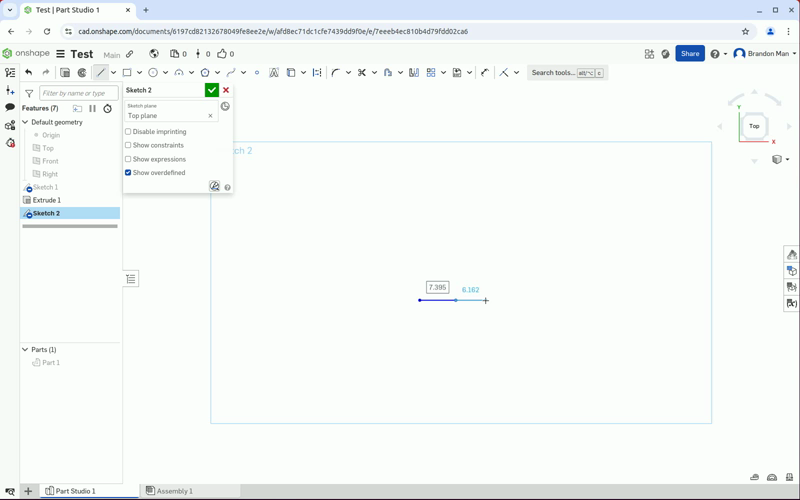
mouse_move(455, 264)
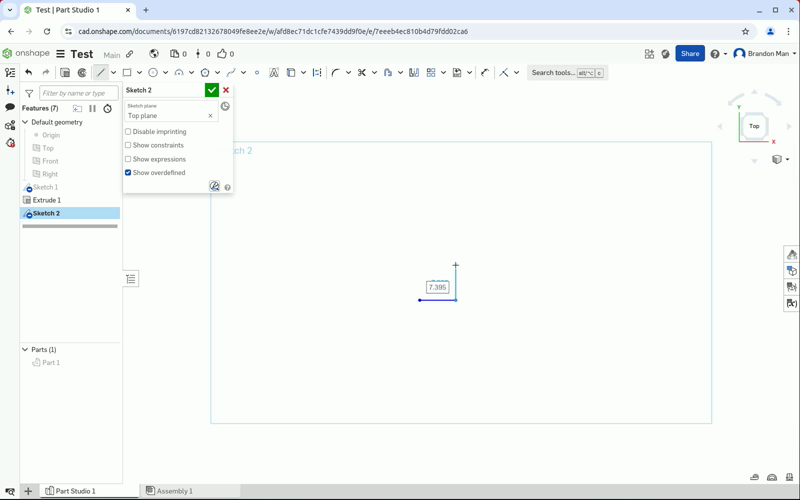
click(455, 264)
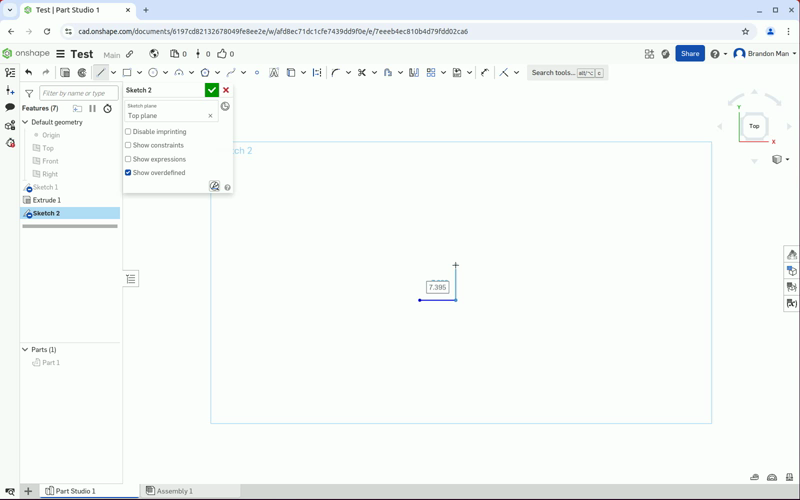
key_up(shift)
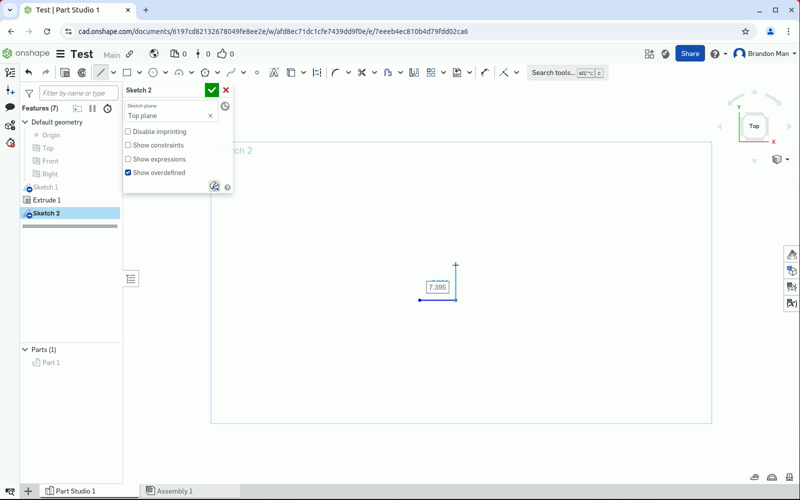
key_down(shift)
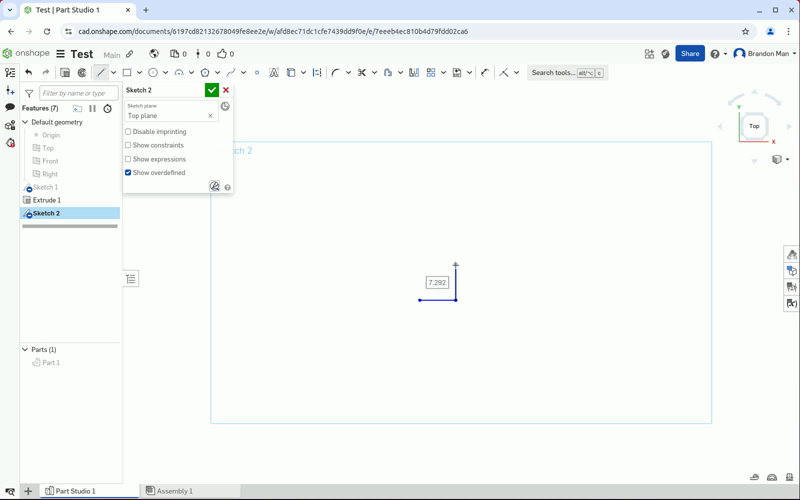
mouse_move(485, 264)
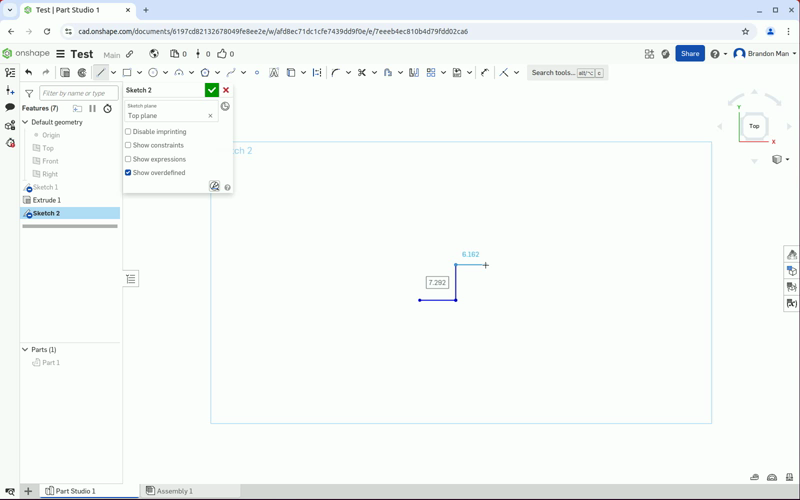
mouse_move(419, 264)
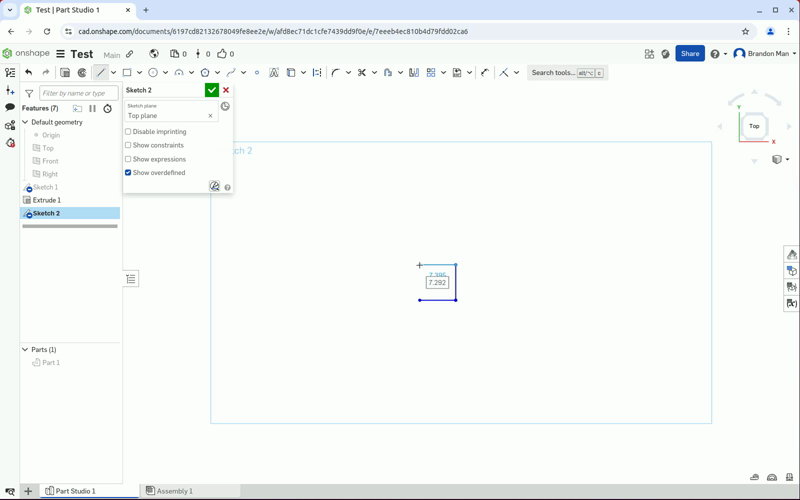
click(419, 264)
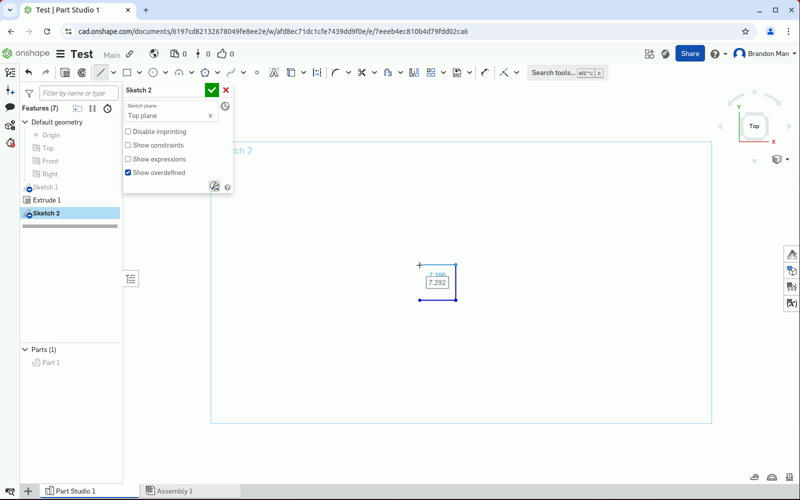
key_up(shift)
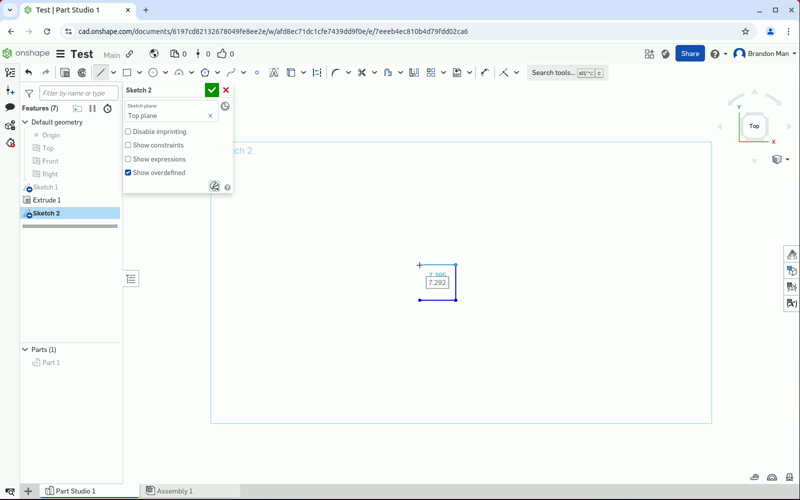
key(esc)
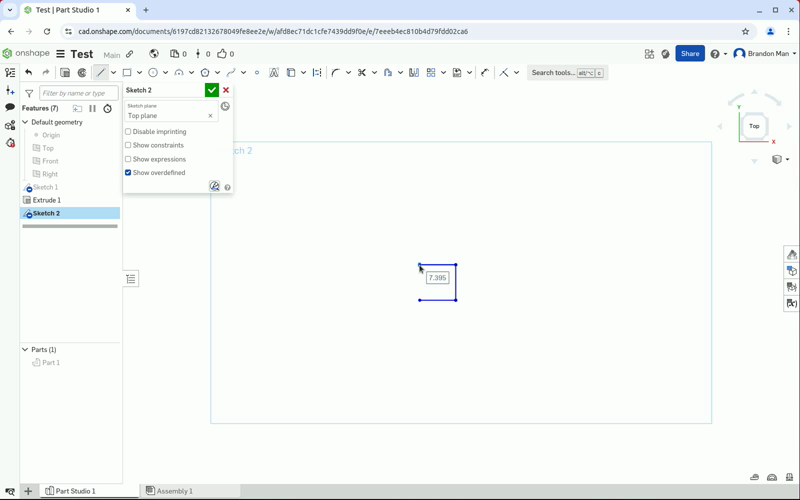
key(a)
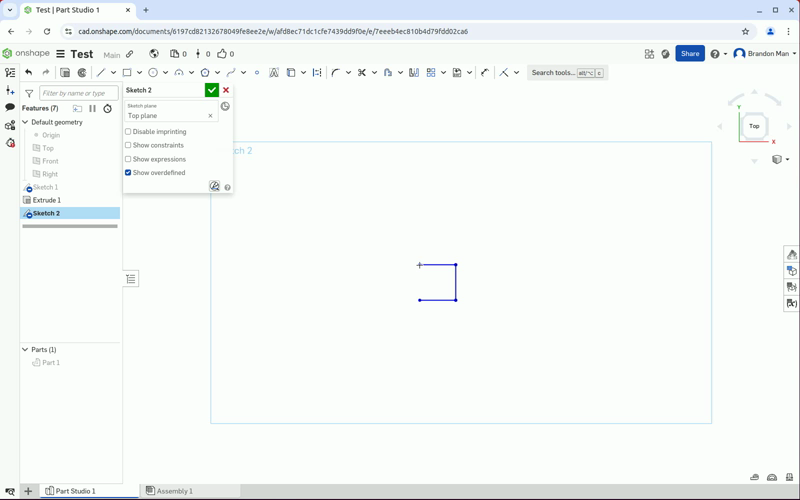
mouse_move(419, 264)
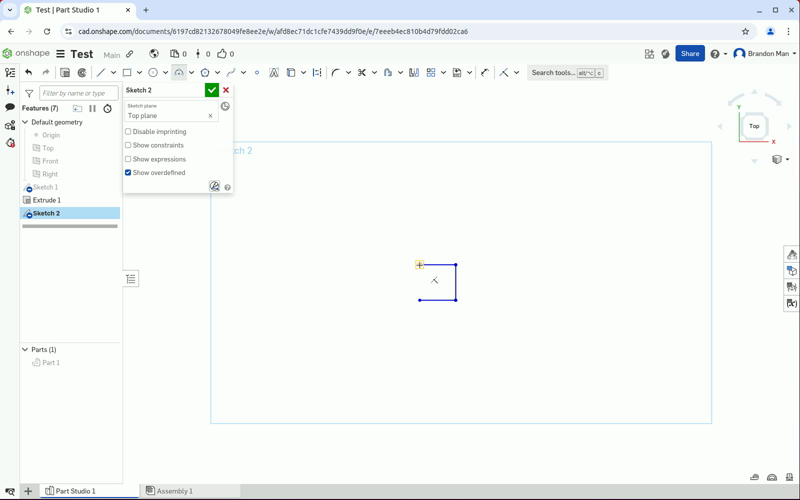
click(419, 264)
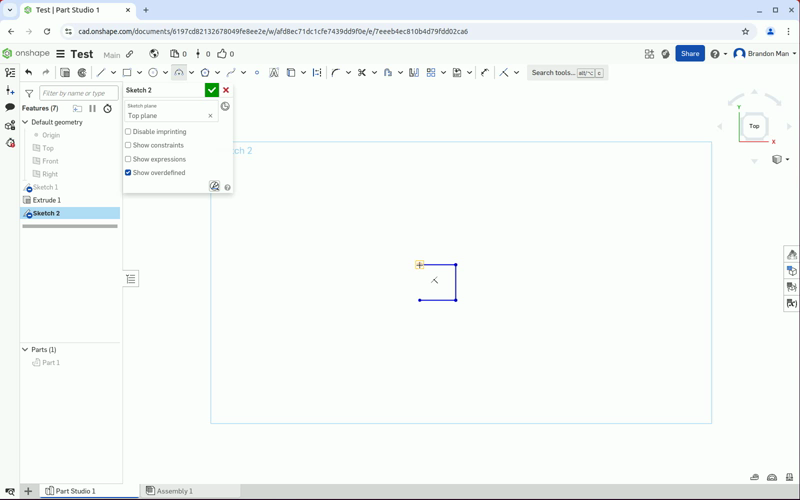
mouse_move(419, 300)
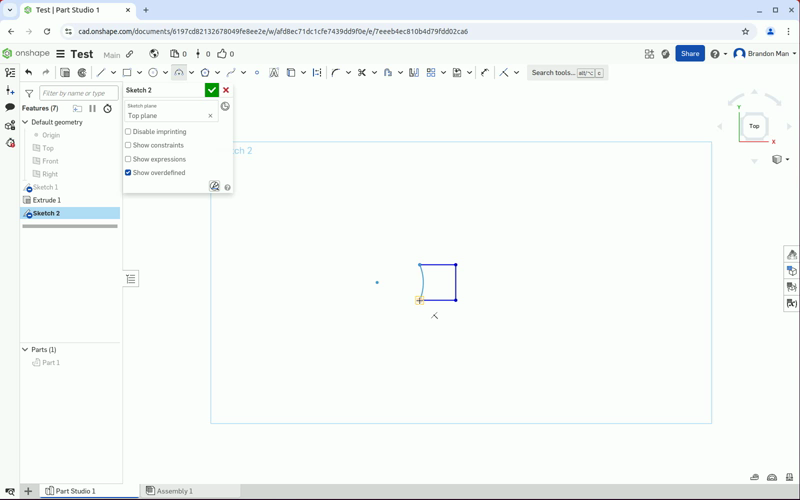
click(419, 300)
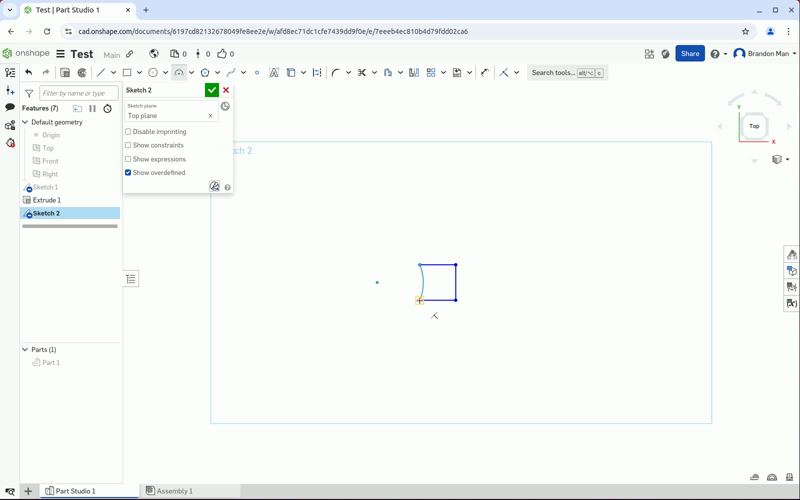
key_down(shift)
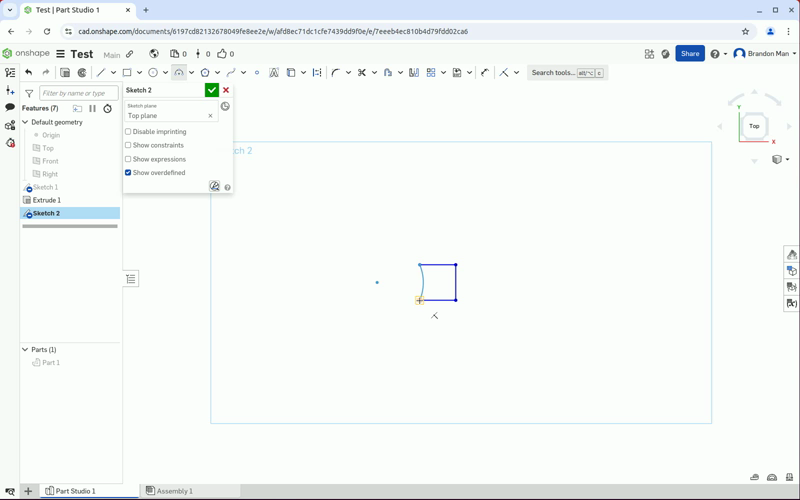
mouse_move(506, 282)
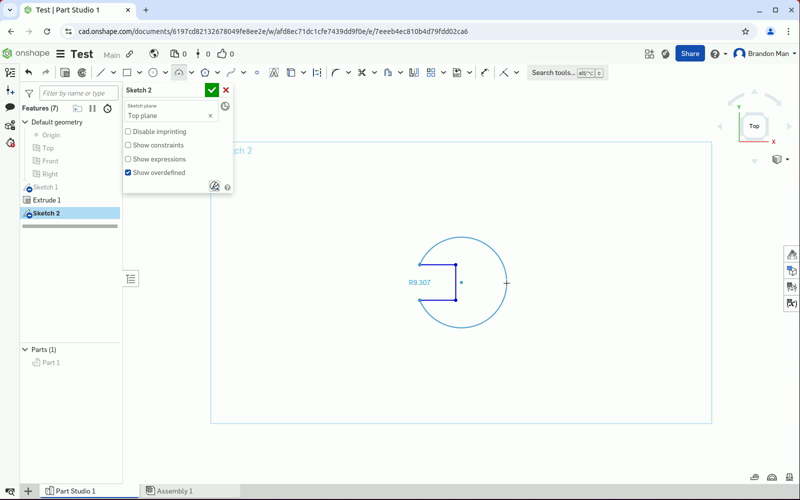
click(506, 282)
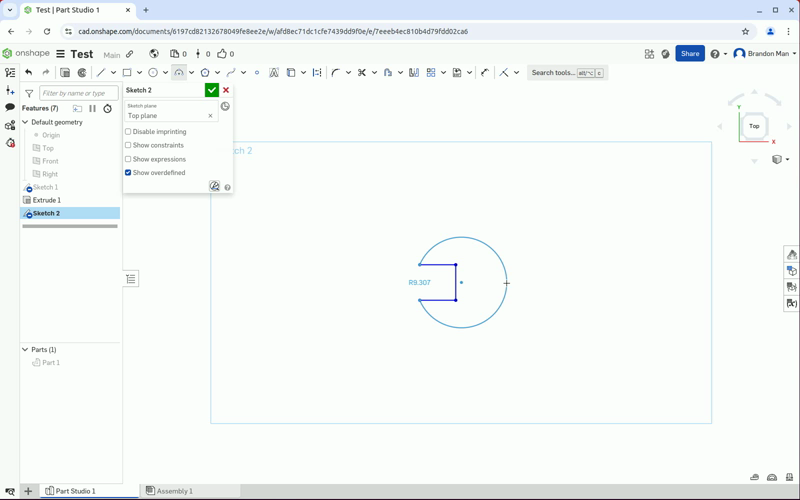
key_up(shift)
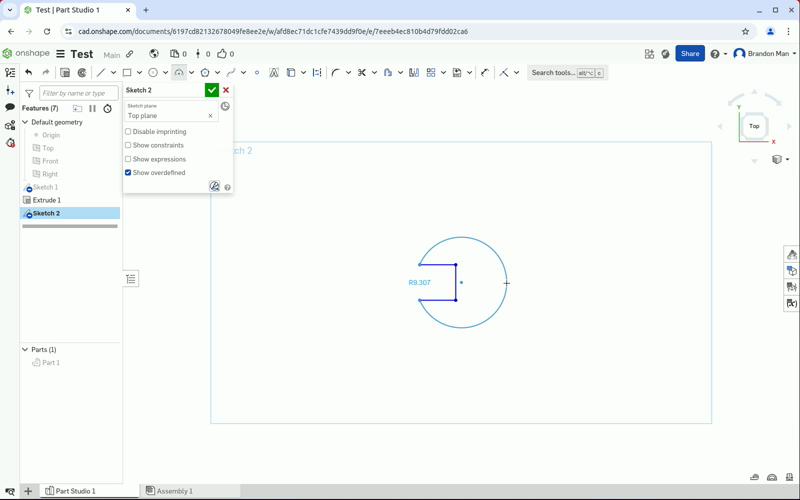
key(esc)
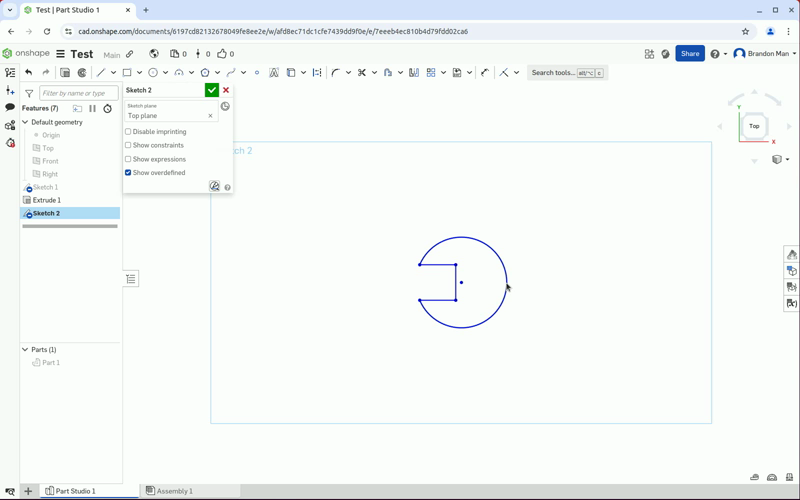
mouse_move(461, 293)
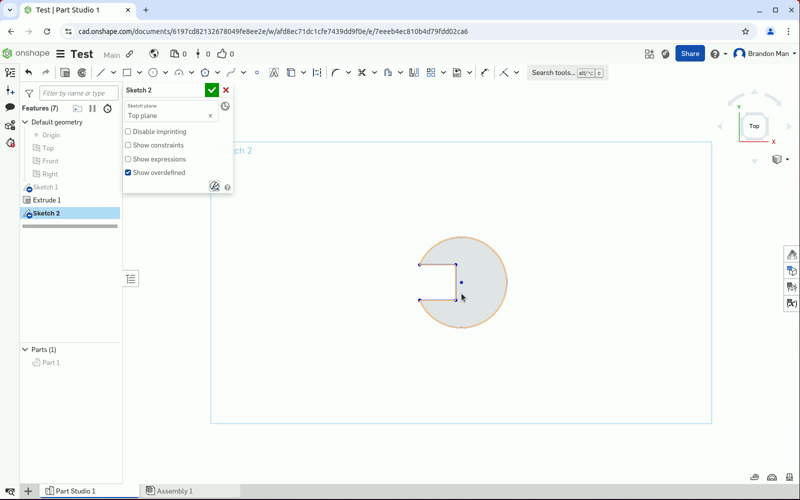
click(461, 293)
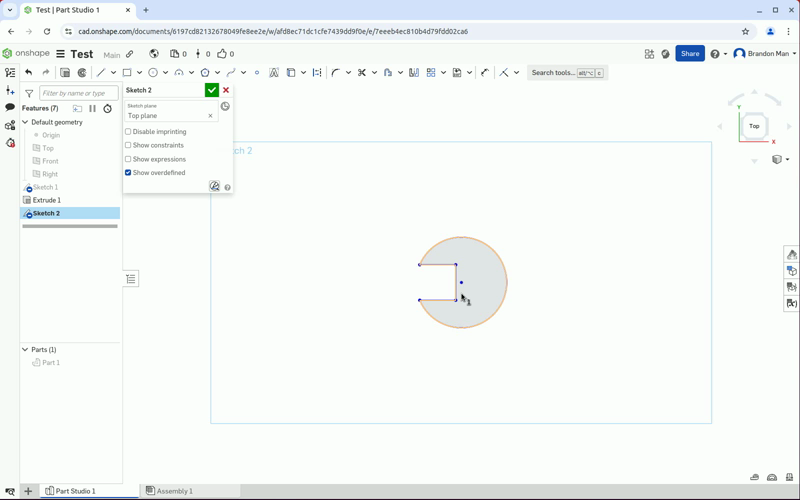
mouse_move(73, 352)
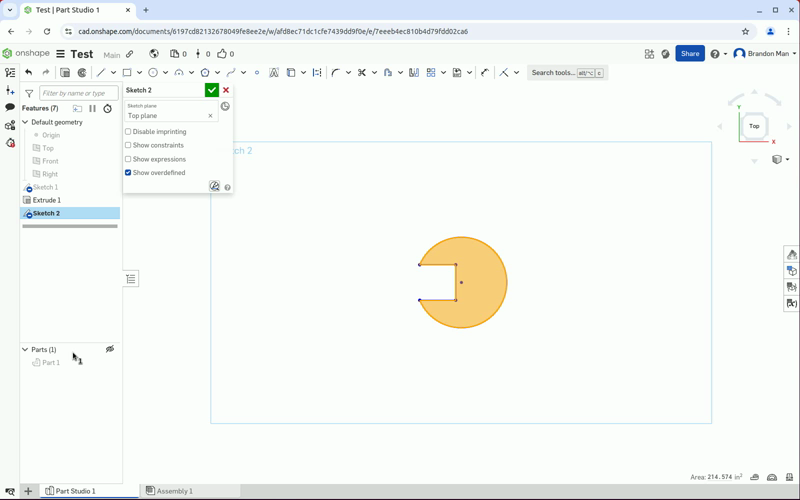
key(shift+y)
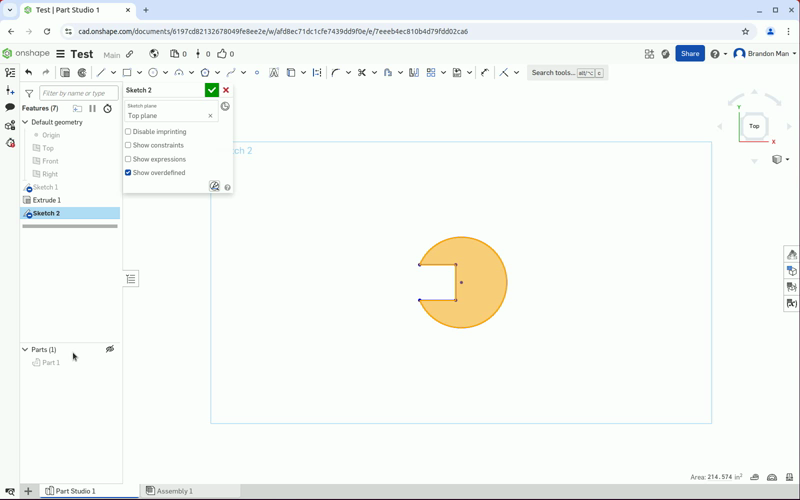
key(shift+e)
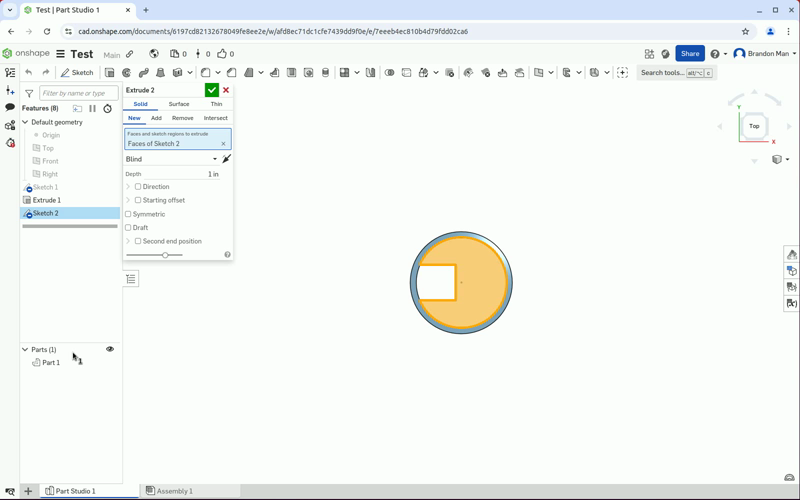
mouse_move(143, 106)
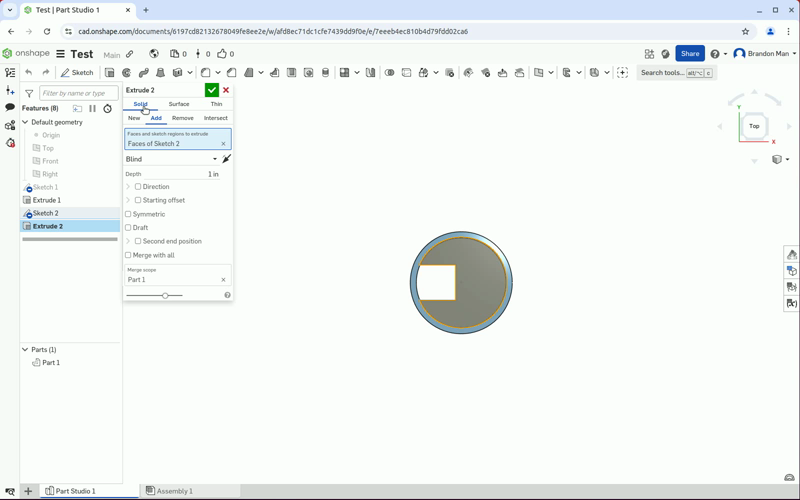
click(143, 106)
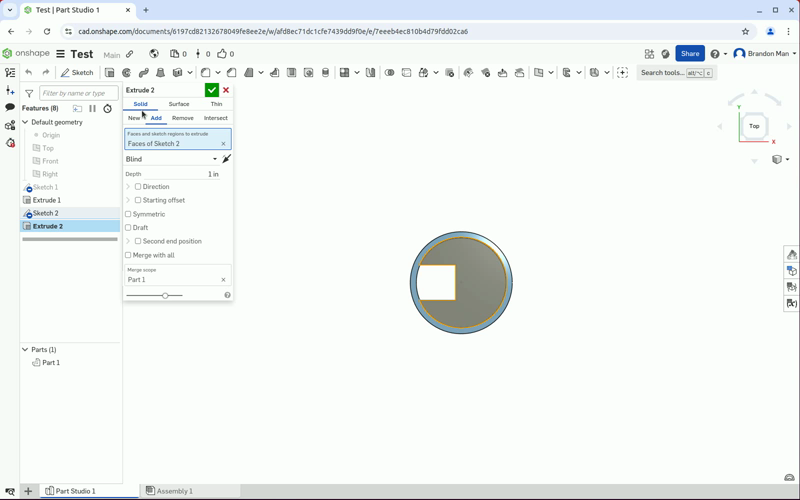
mouse_move(137, 120)
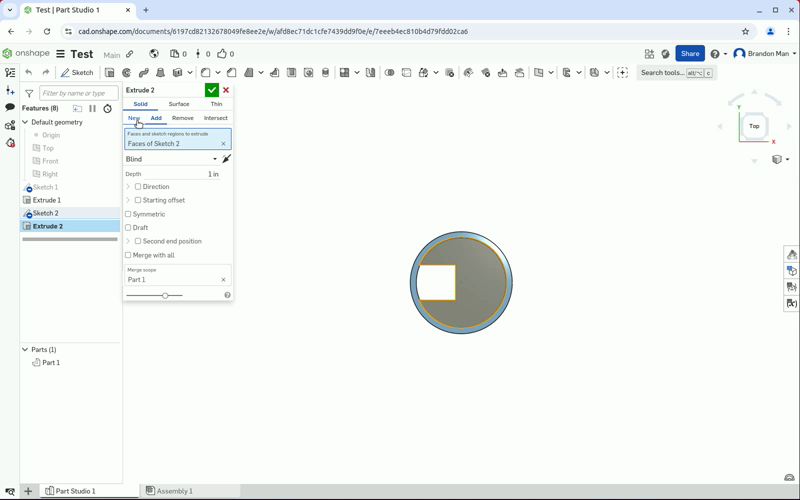
click(137, 120)
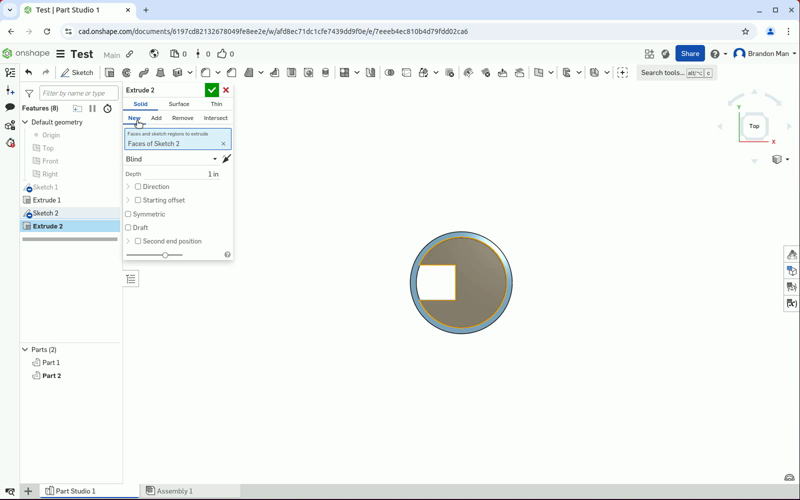
key(tab, 4)
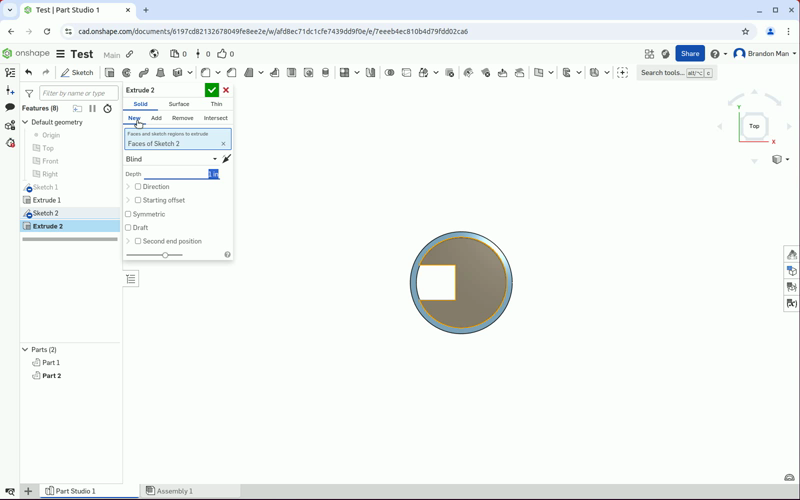
text(2.407)
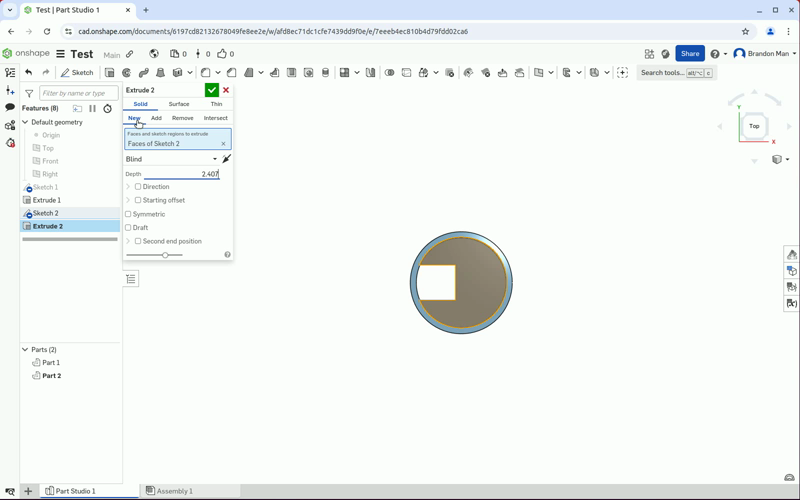
key(enter)
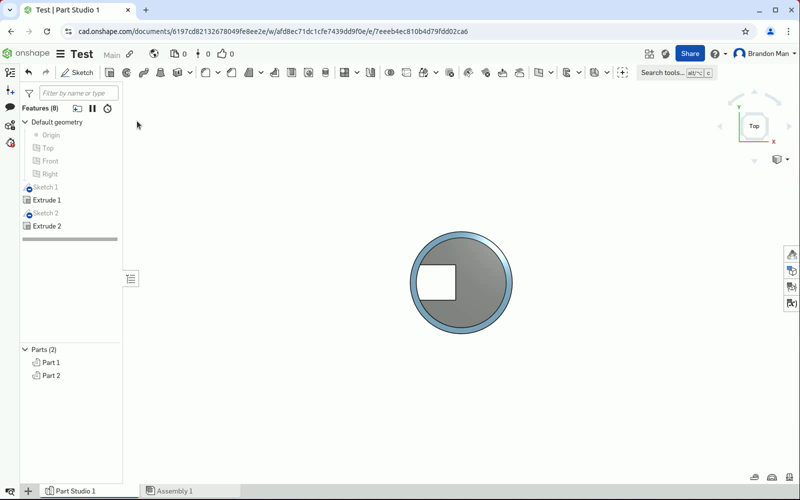
key(shift+h)
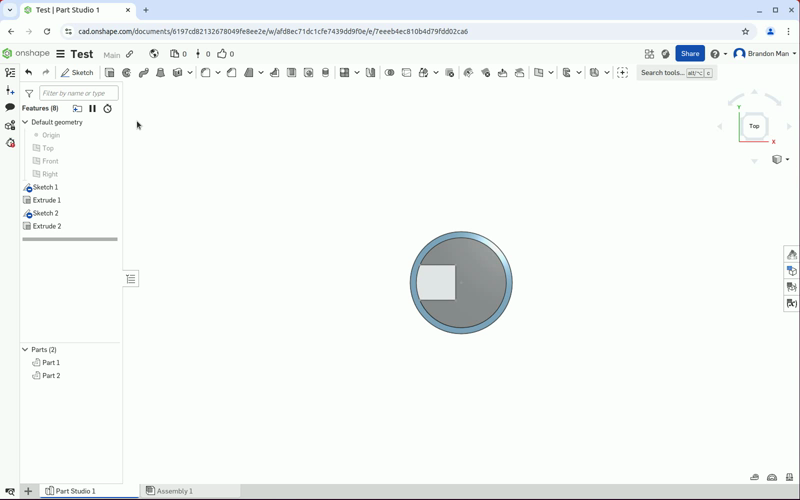
key(shift+h)
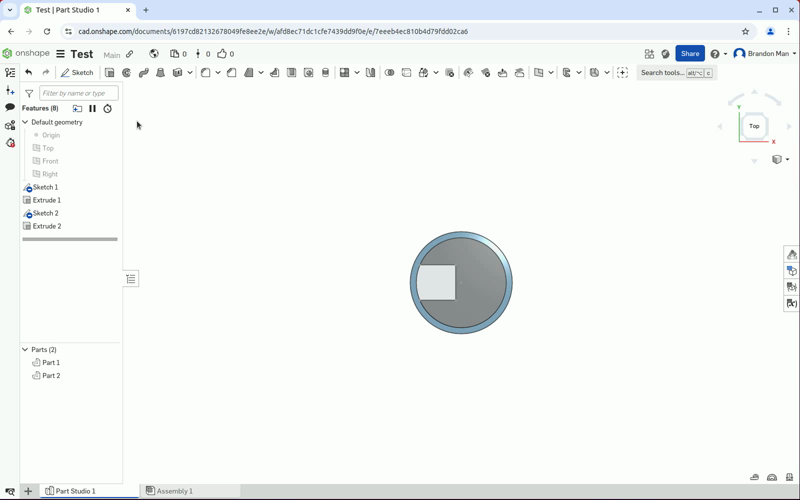
key(shift+7)
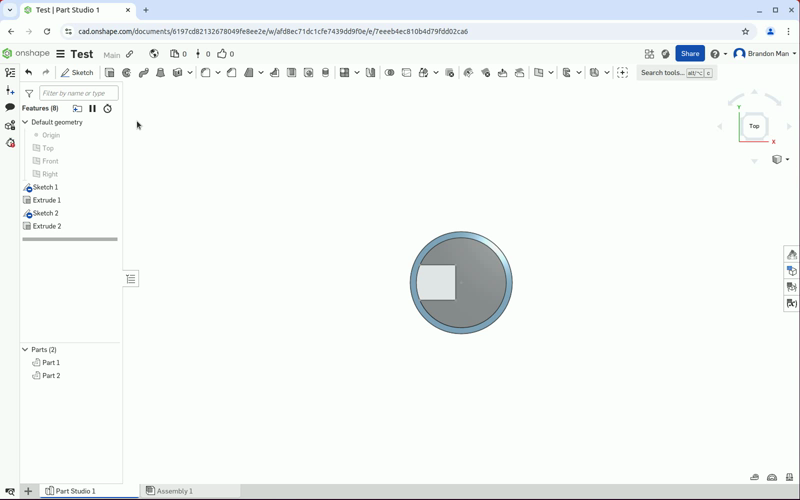
key(up, 3)
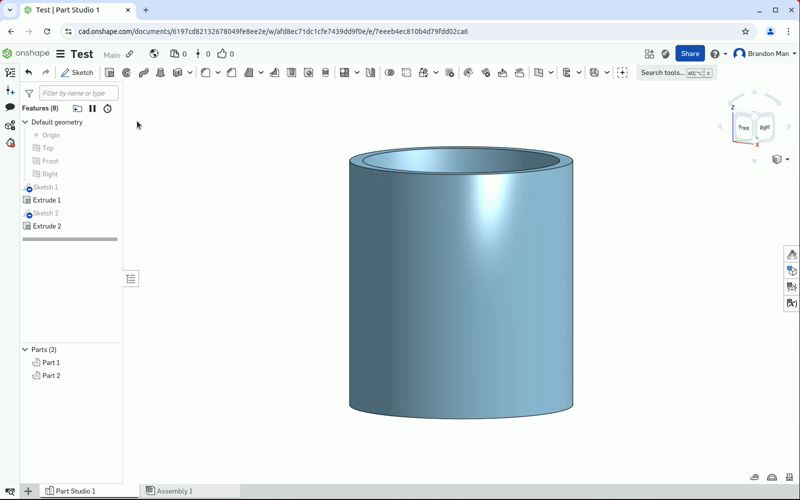
key(left, 3)
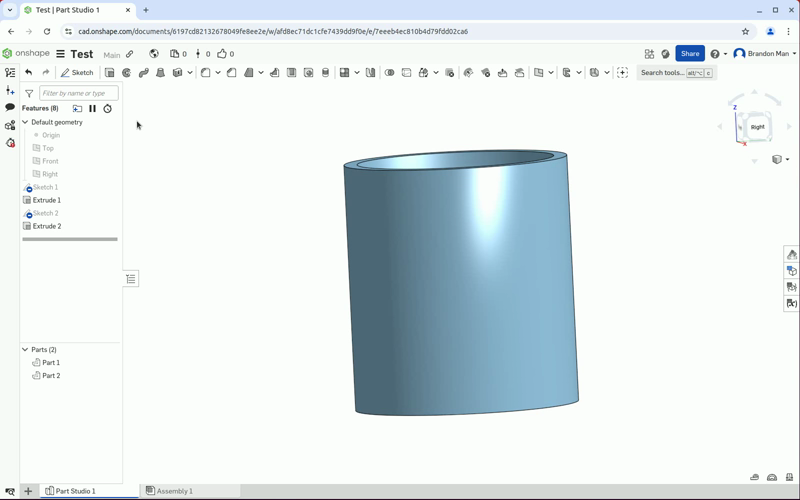
key(right, 3)
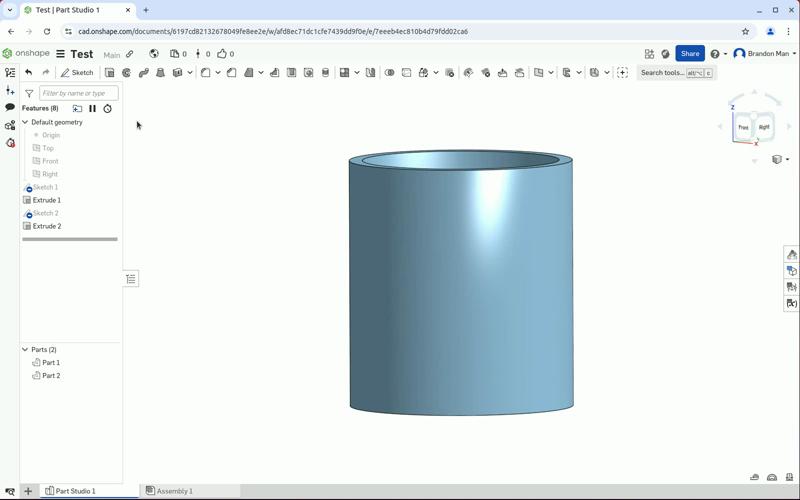
key(down, 3)
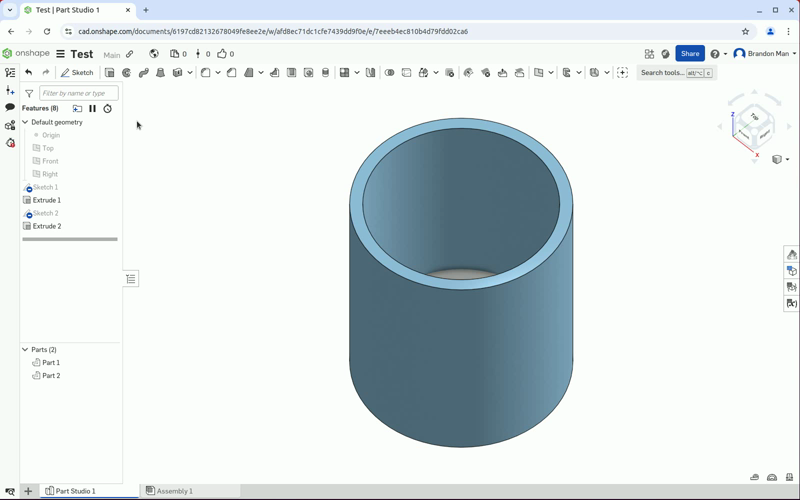
mouse_move(73, 189)
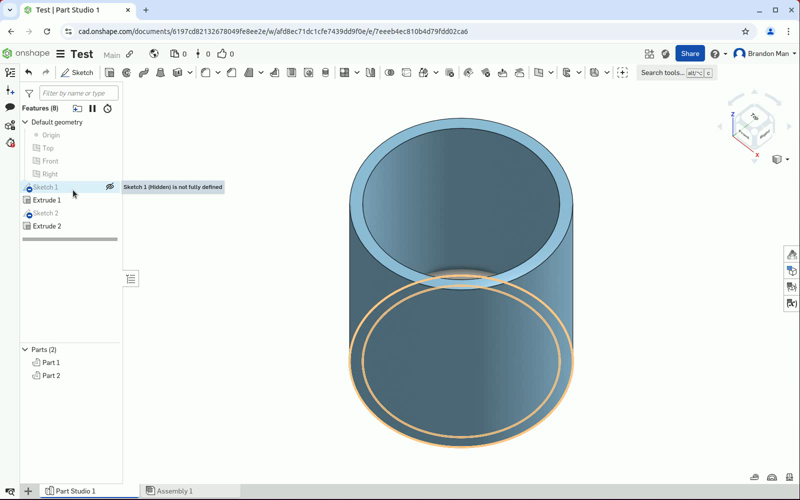
click(73, 189)